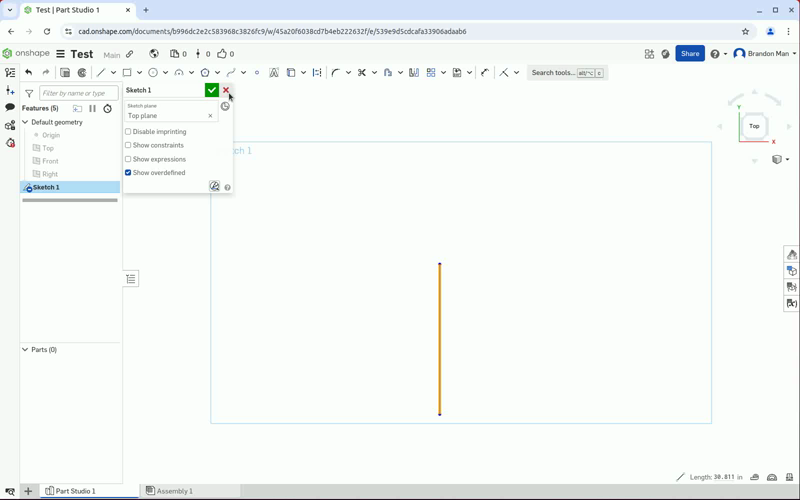
key(shift+h)
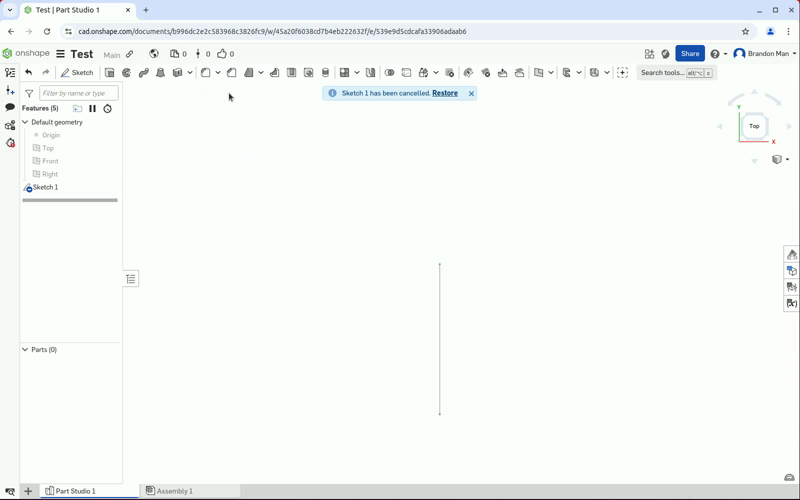
key(shift+s)
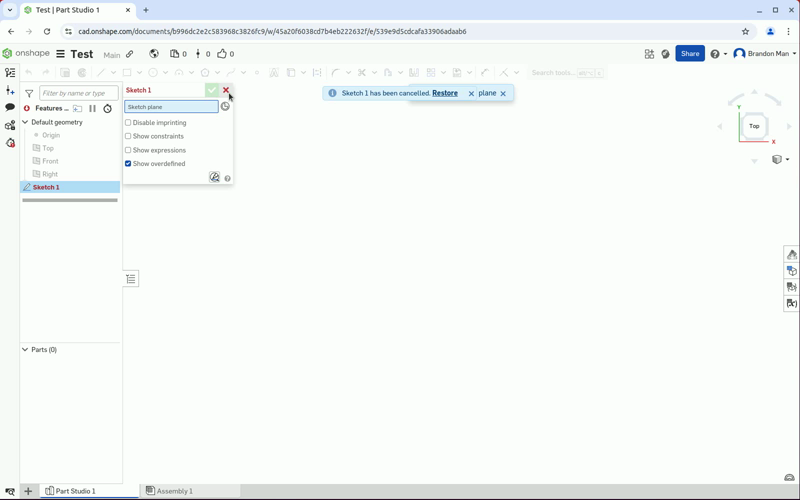
mouse_move(73, 150)
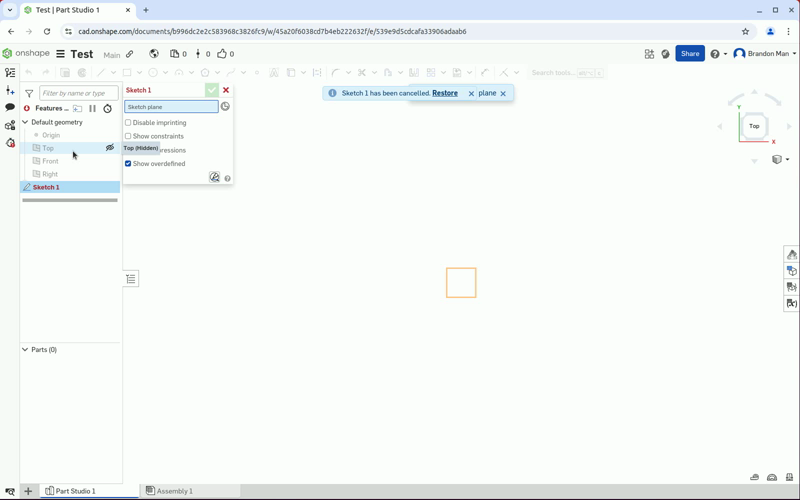
click(73, 150)
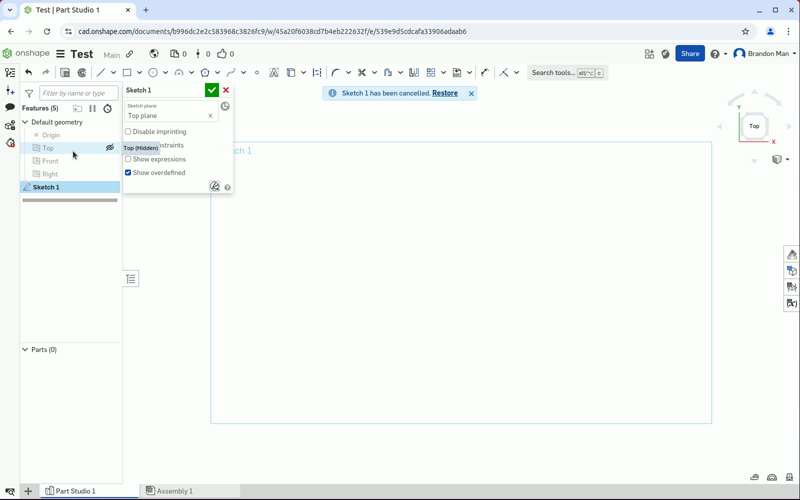
mouse_move(73, 352)
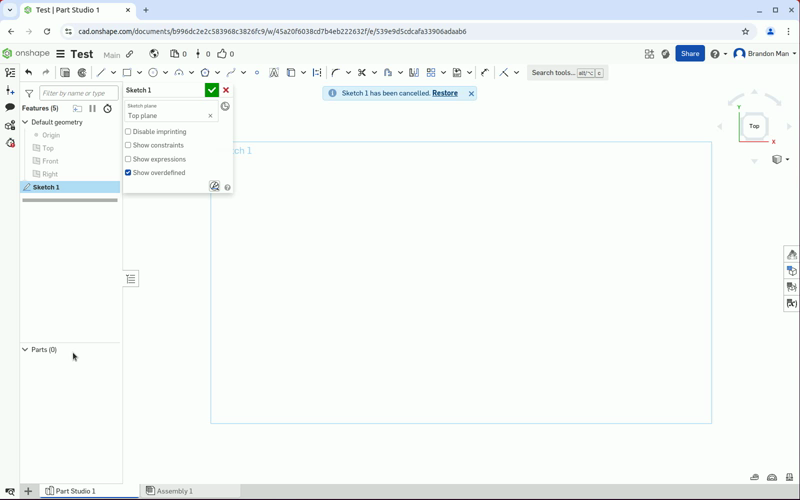
key(y)
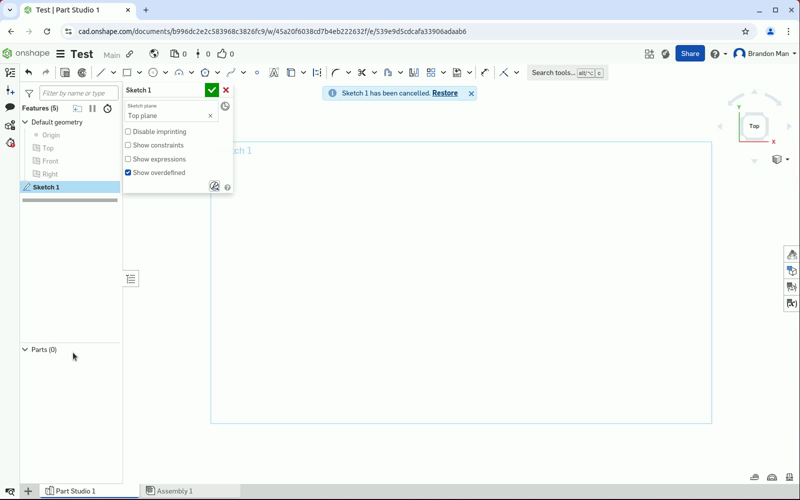
key(l)
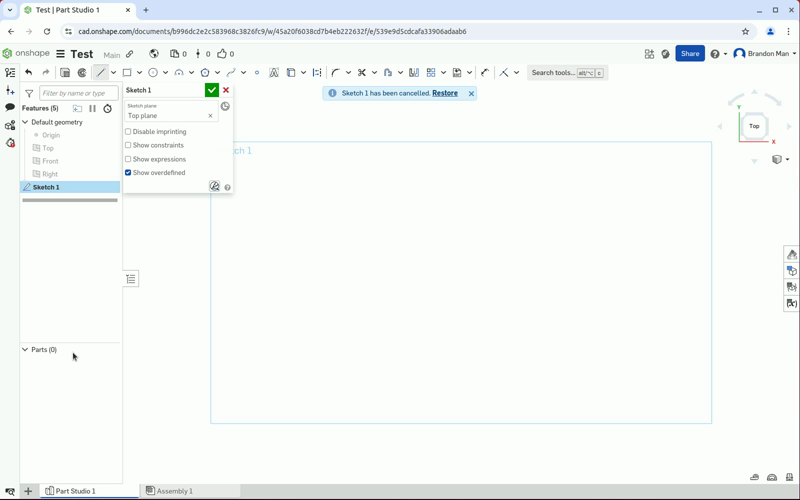
key_down(shift)
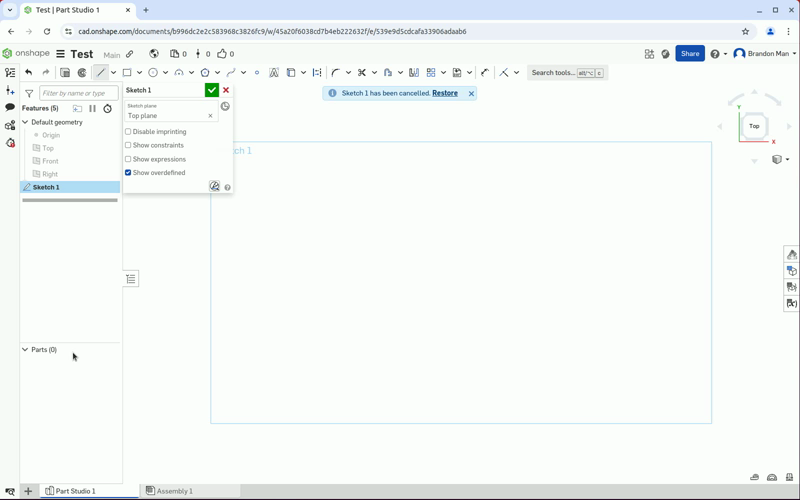
mouse_move(349, 282)
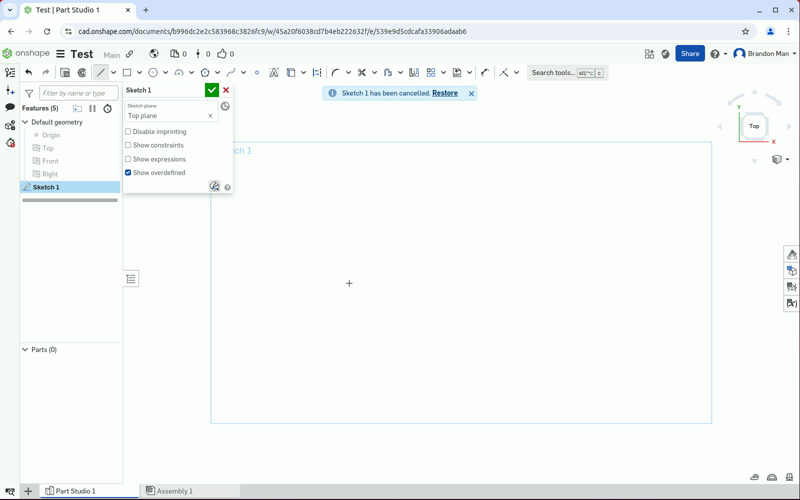
click(349, 282)
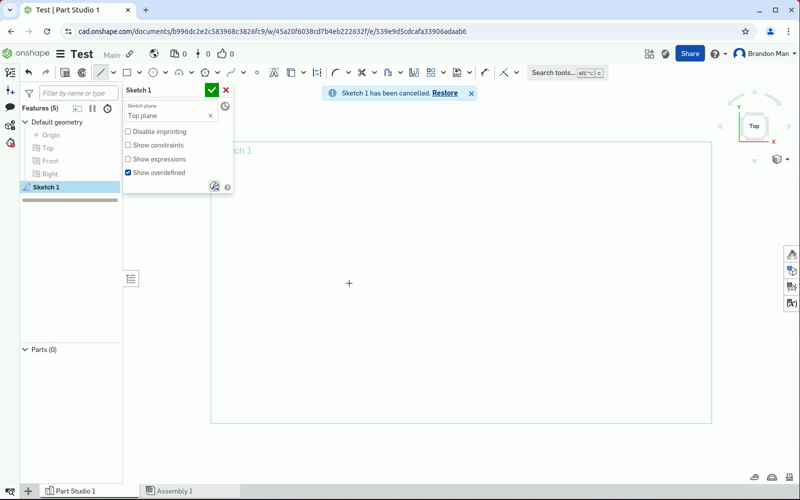
key_up(shift)
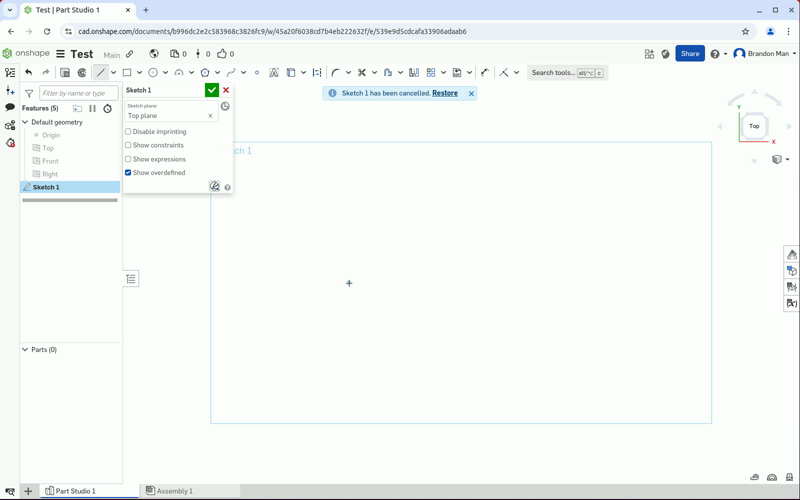
key_down(shift)
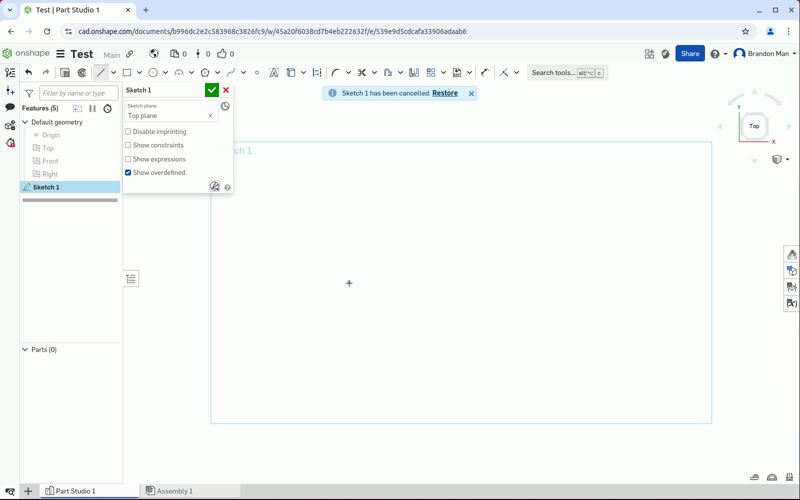
mouse_move(405, 378)
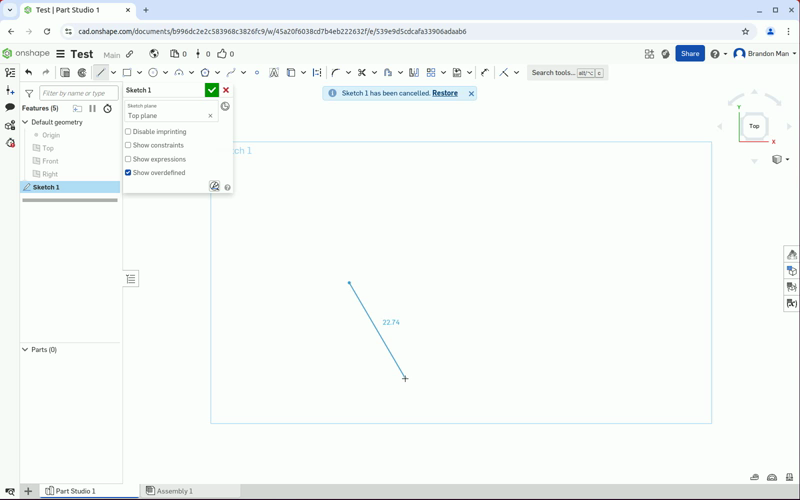
click(405, 378)
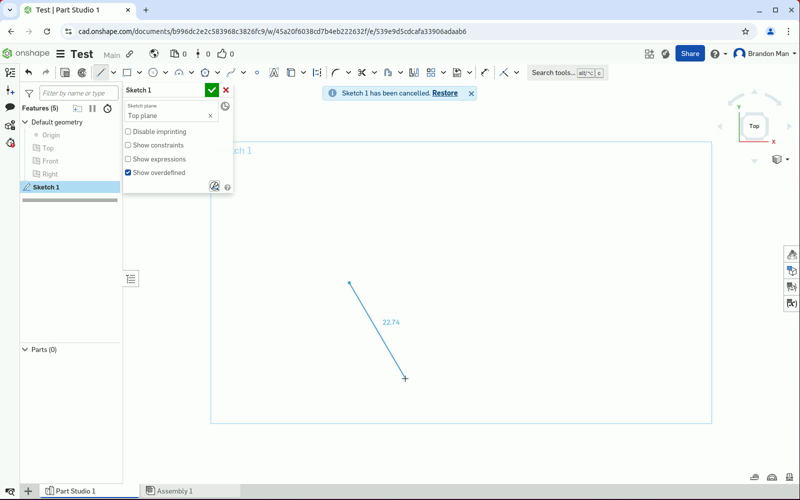
key_up(shift)
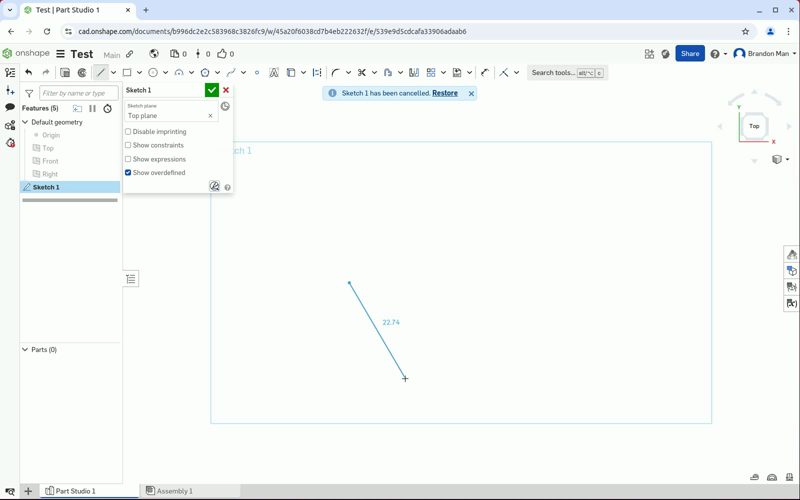
key_down(shift)
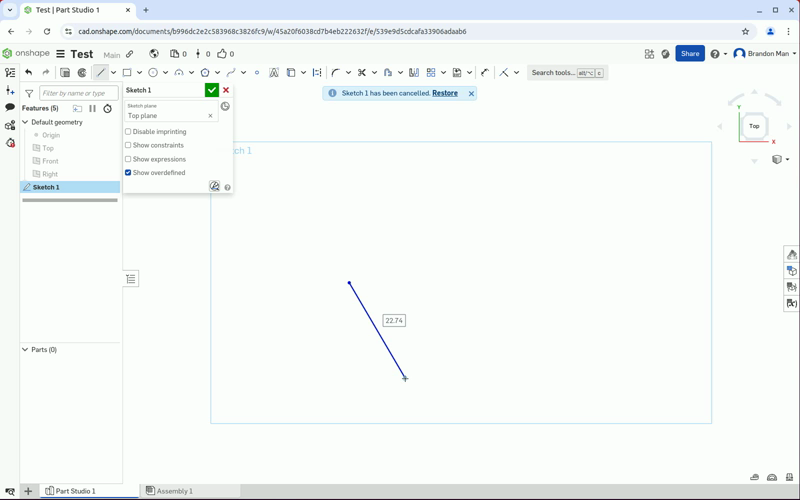
mouse_move(514, 378)
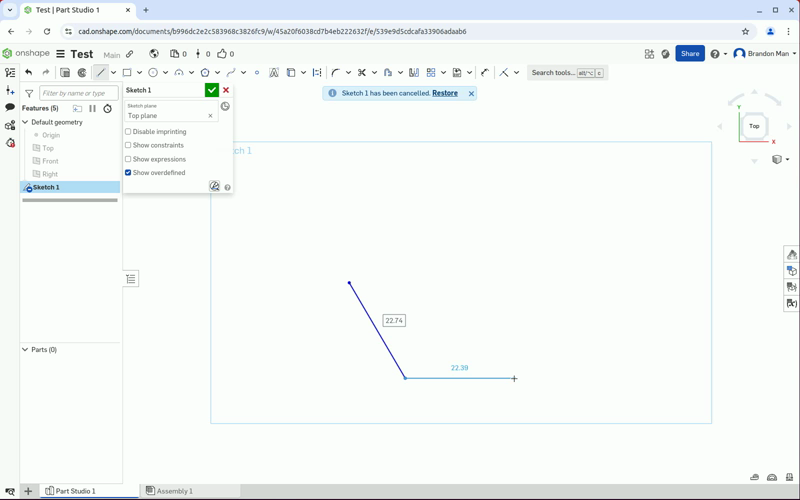
click(514, 378)
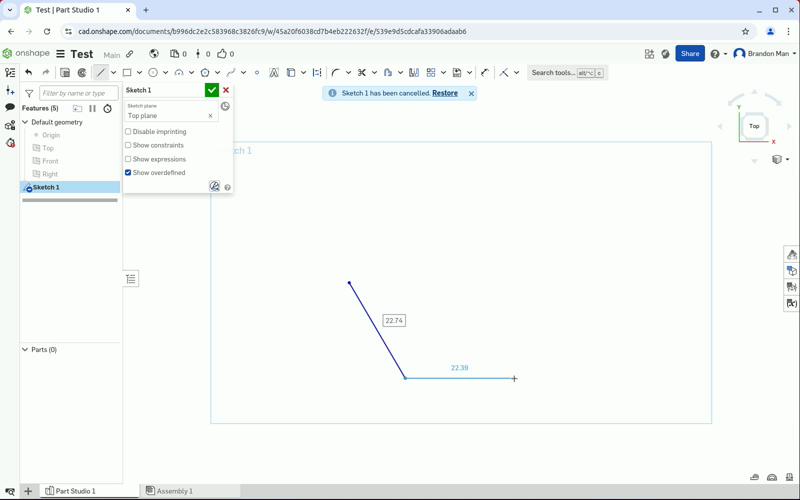
key_up(shift)
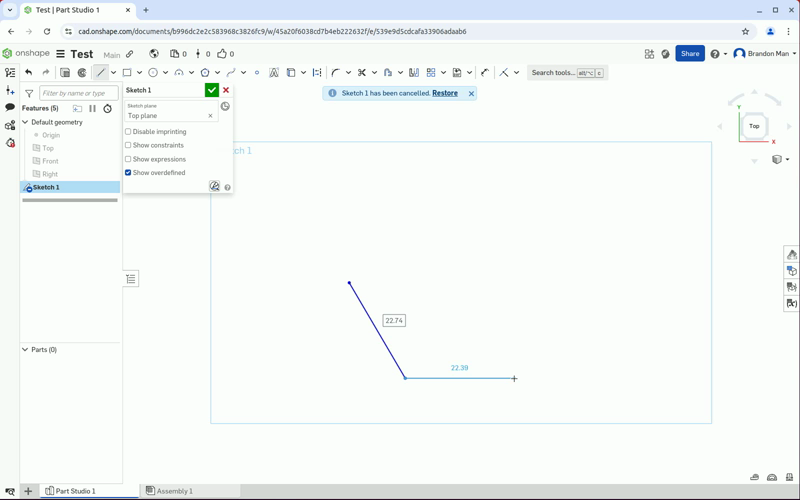
key_down(shift)
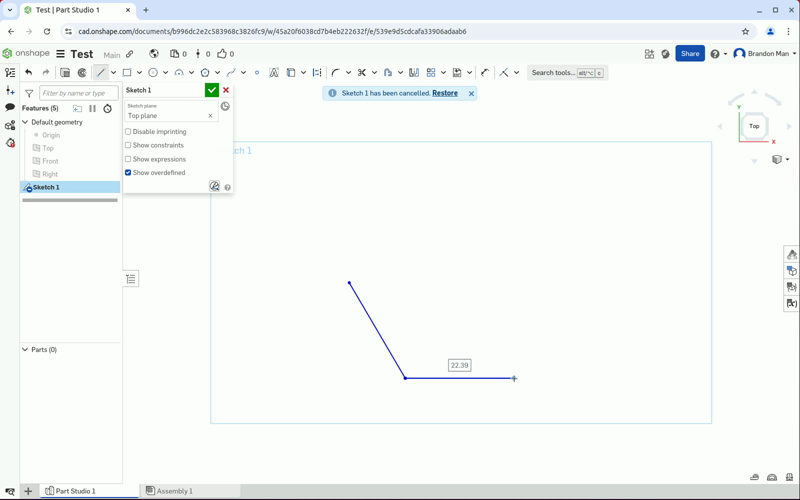
mouse_move(569, 282)
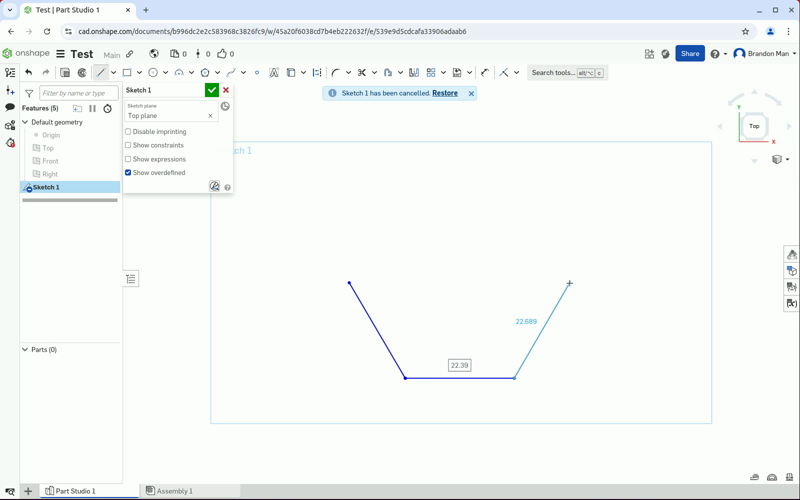
click(569, 282)
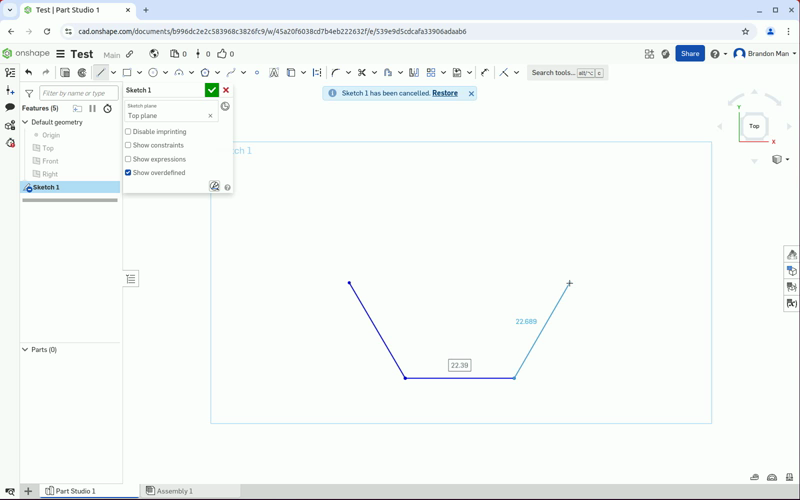
key_up(shift)
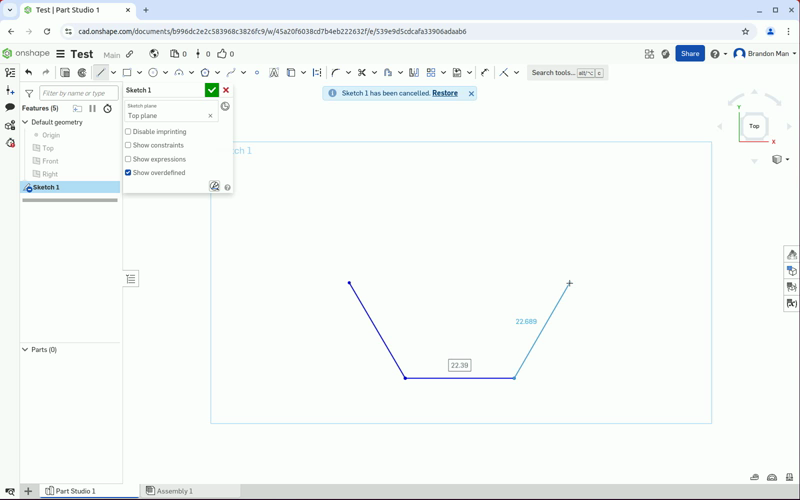
key_down(shift)
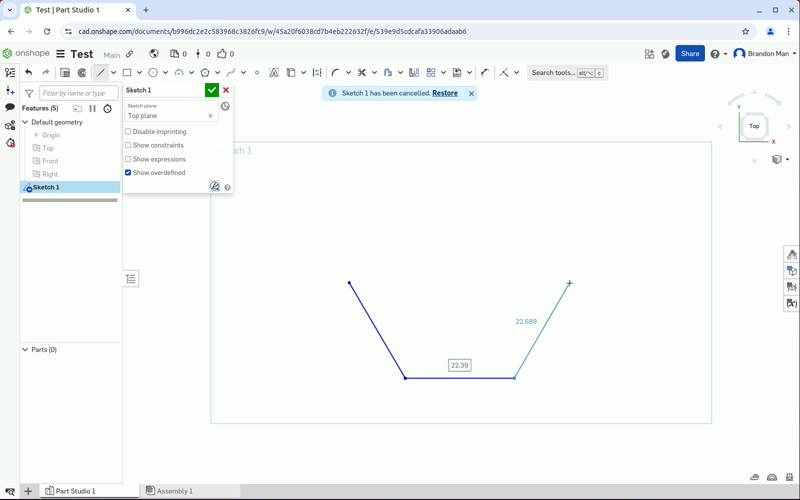
mouse_move(514, 187)
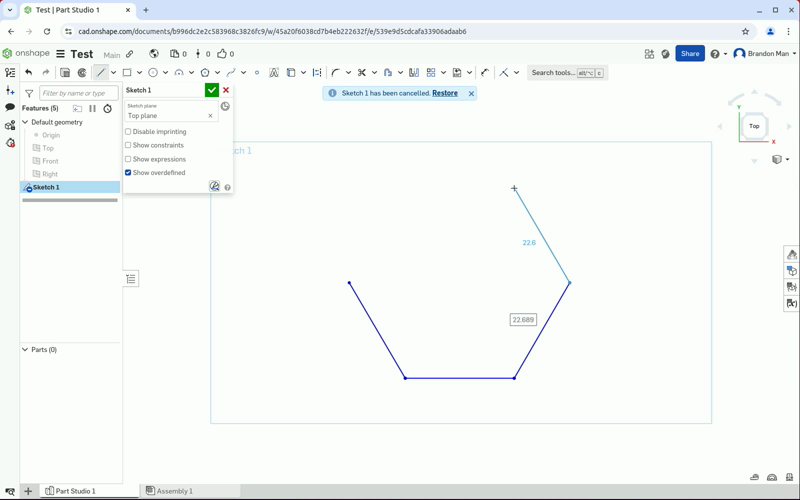
click(514, 187)
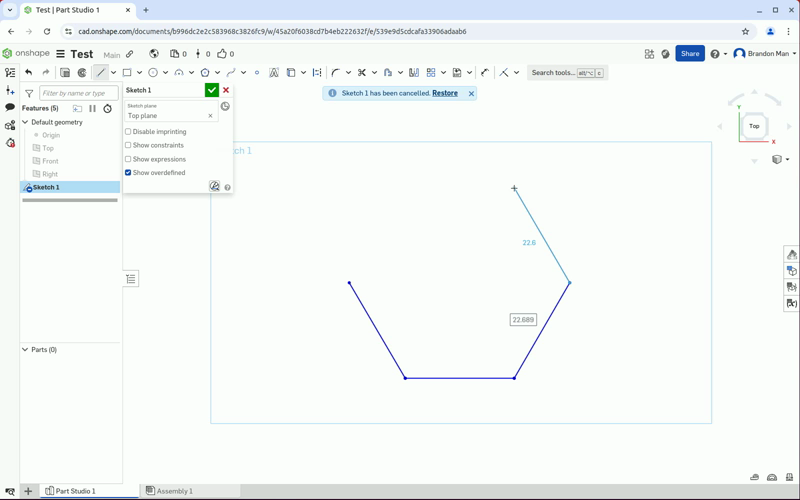
key_up(shift)
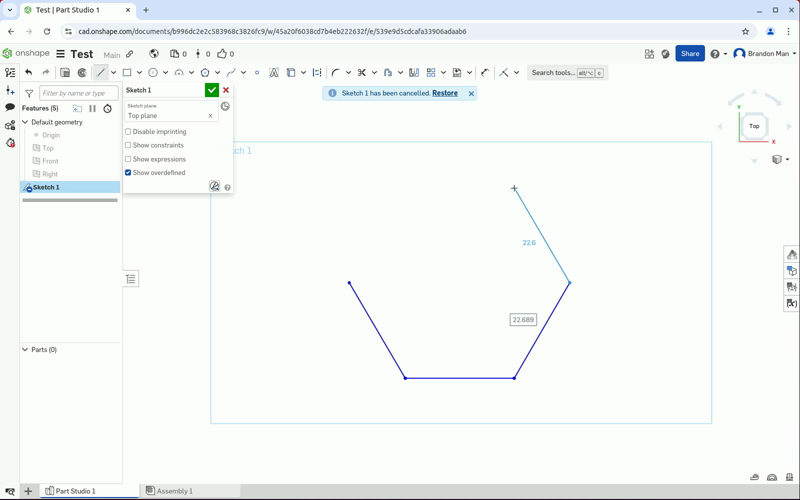
key_down(shift)
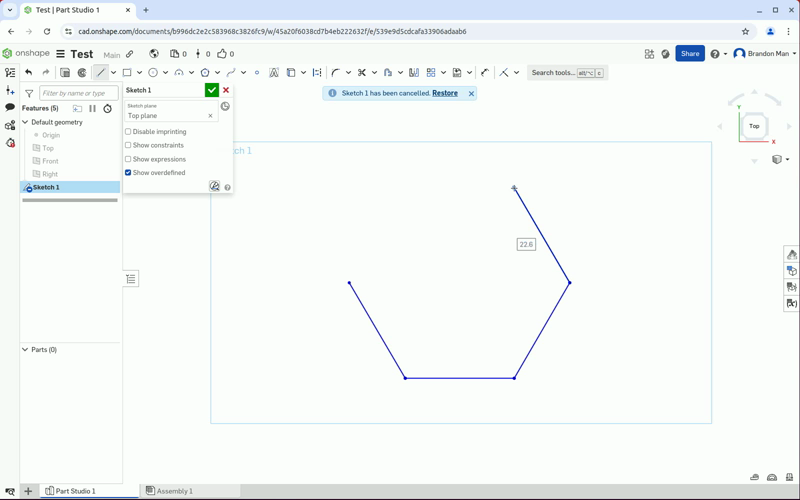
mouse_move(405, 187)
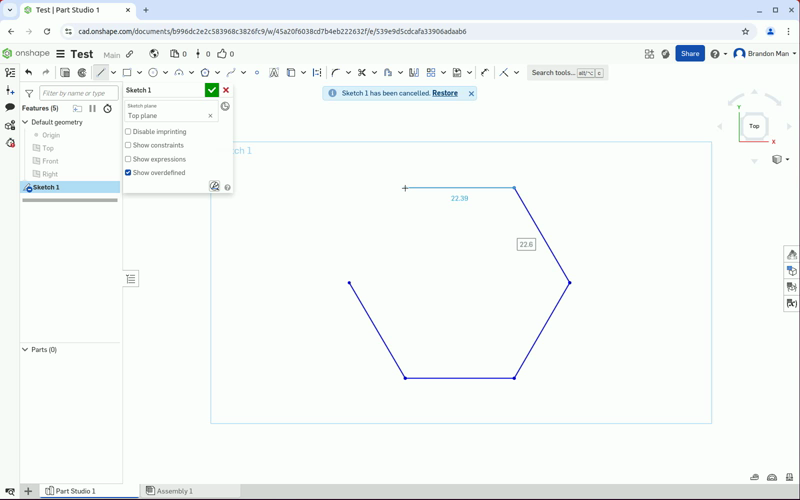
click(405, 187)
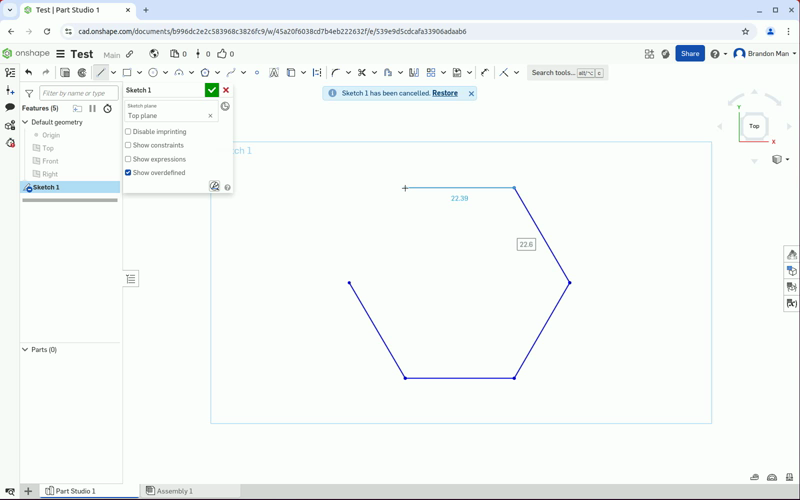
key_up(shift)
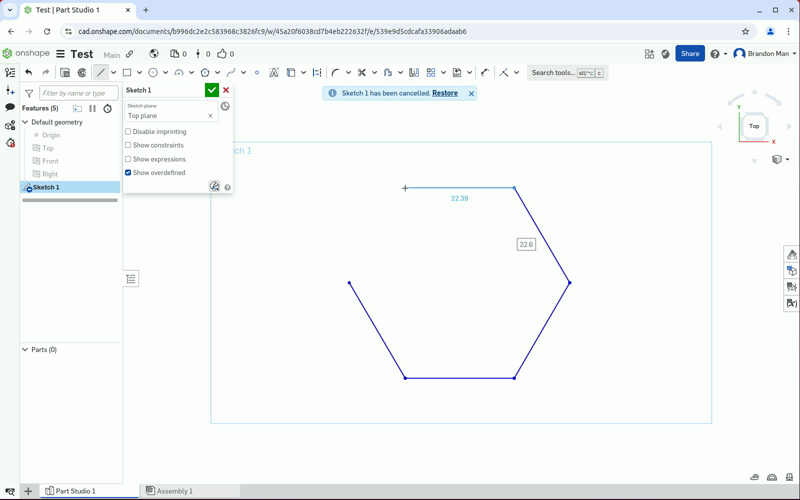
key_down(shift)
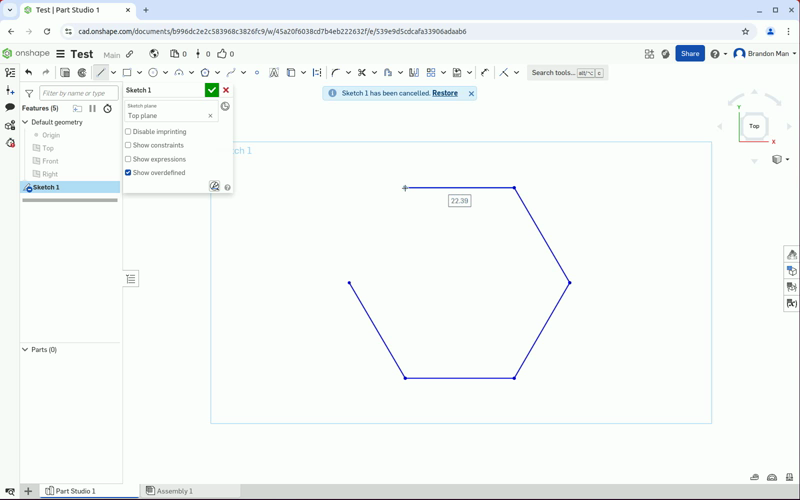
mouse_move(349, 282)
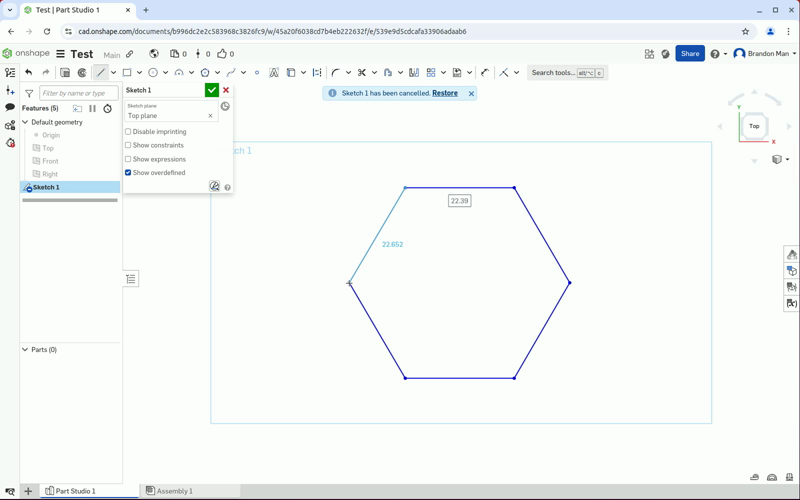
key_up(shift)
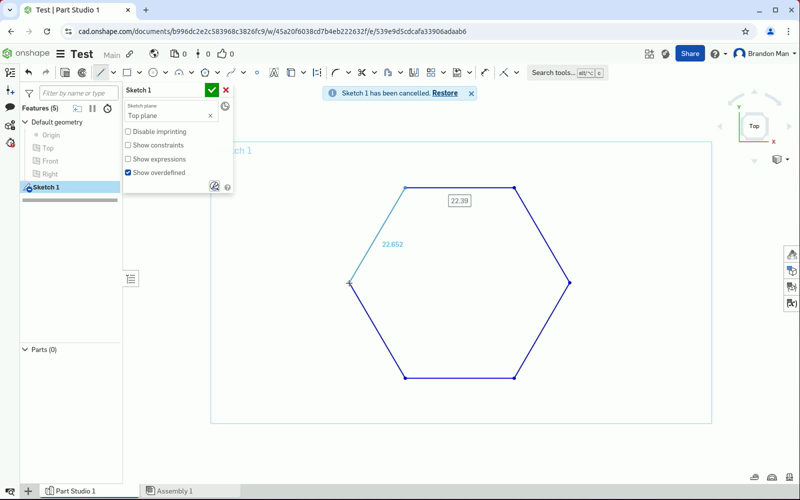
click(349, 282)
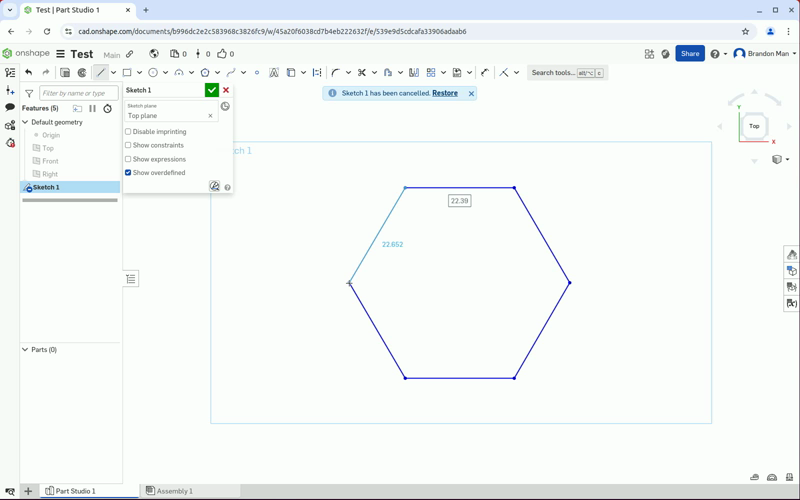
key(esc)
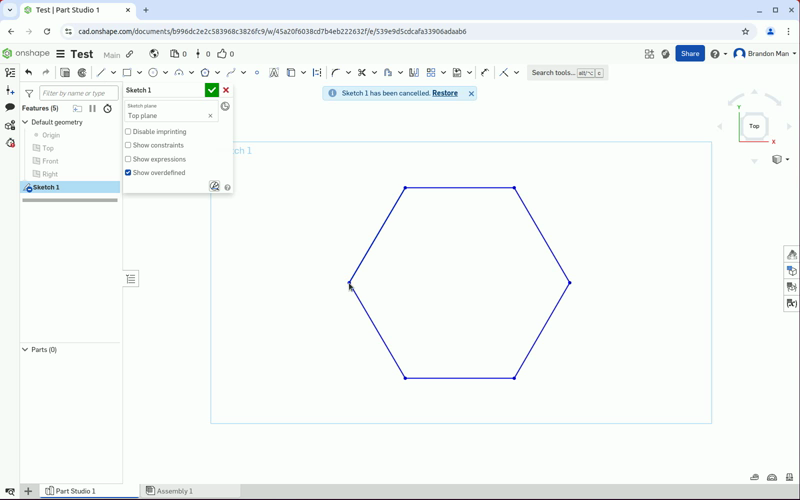
mouse_move(533, 273)
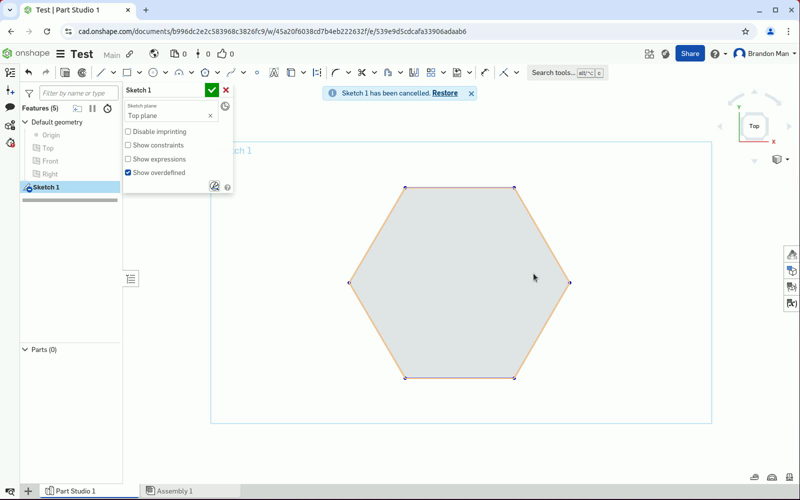
click(533, 273)
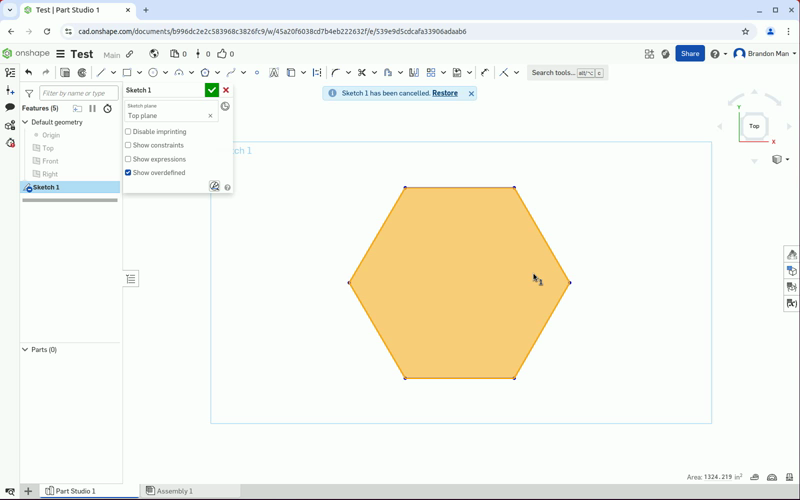
mouse_move(73, 352)
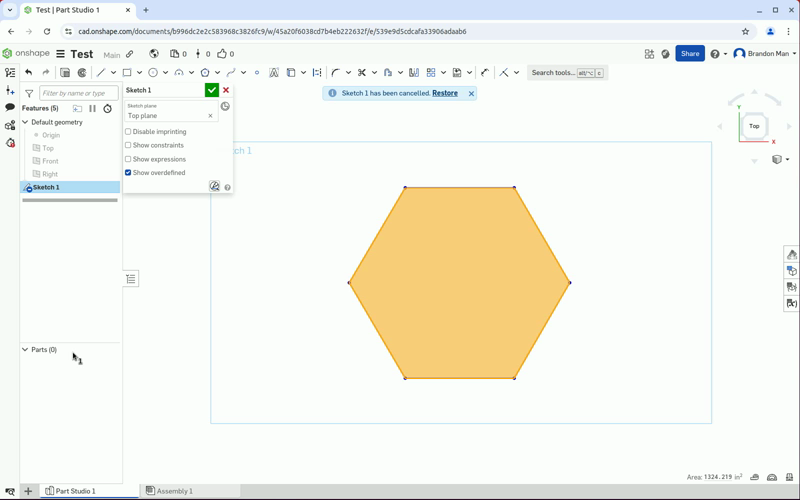
key(shift+y)
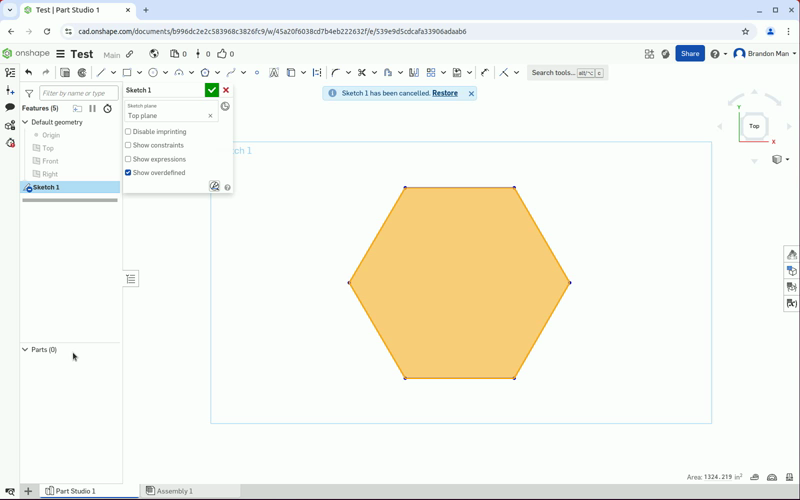
key(shift+e)
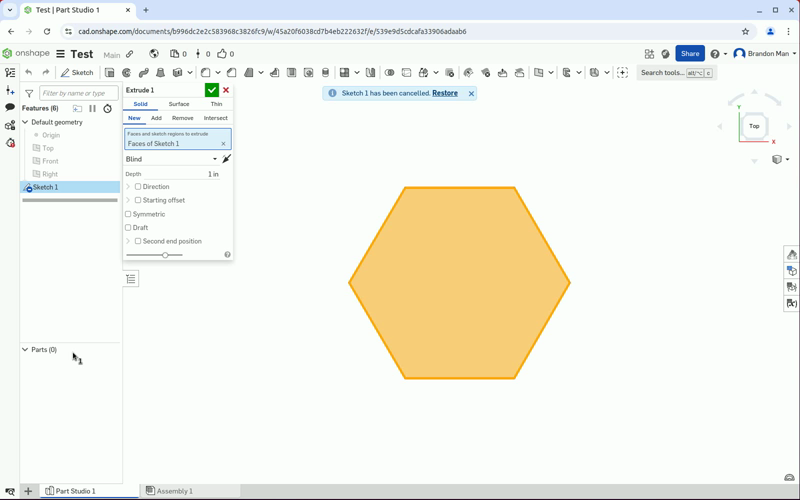
mouse_move(143, 106)
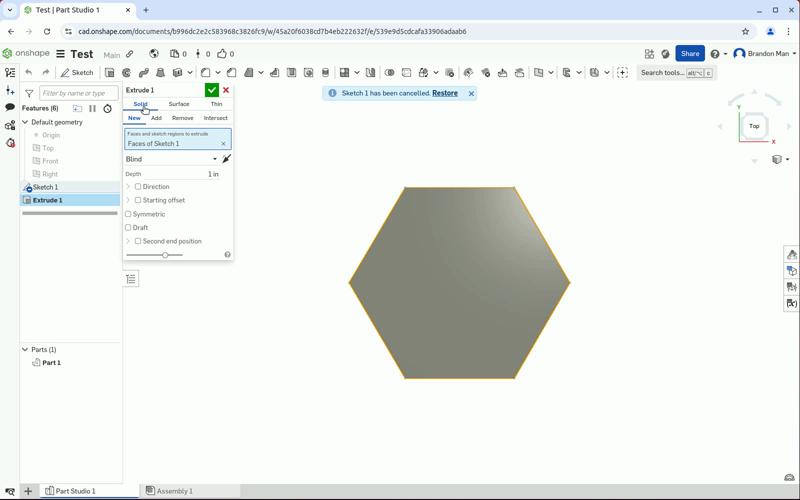
click(143, 106)
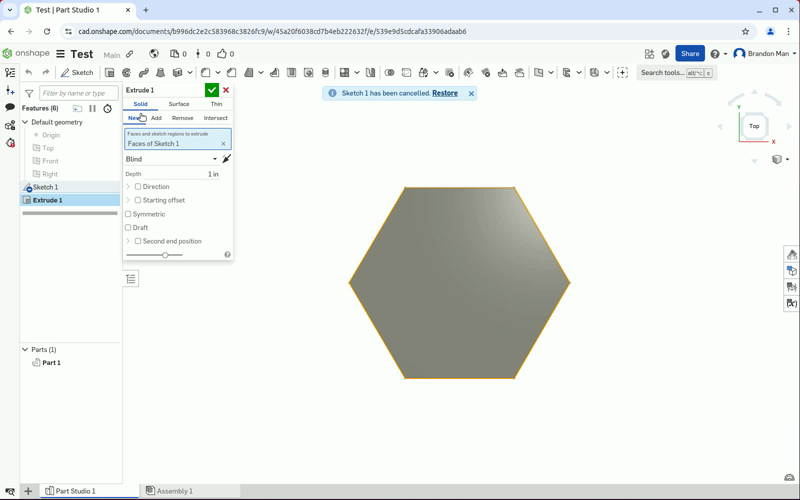
mouse_move(137, 120)
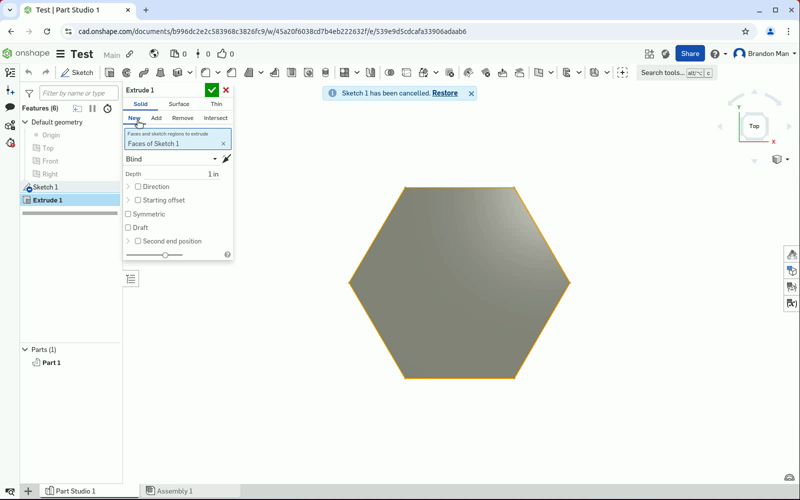
click(137, 120)
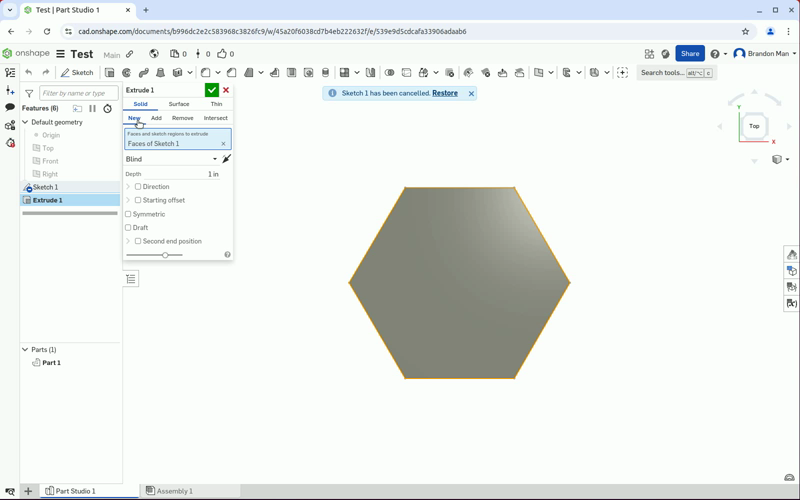
key(tab, 4)
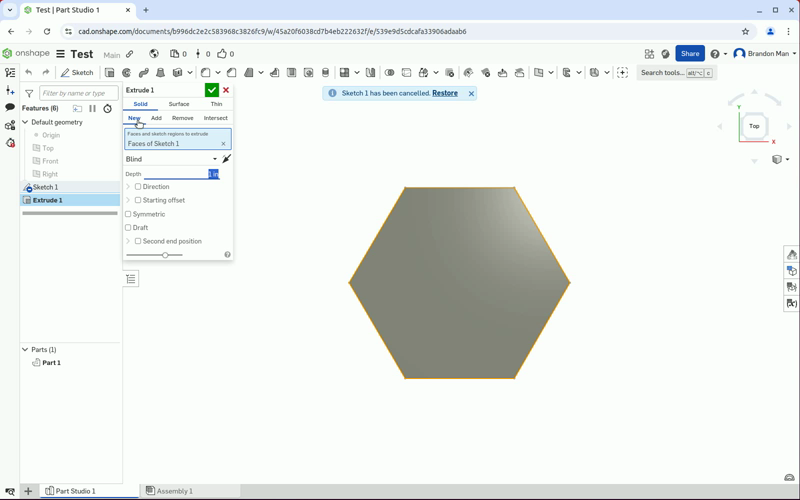
text(15.405)
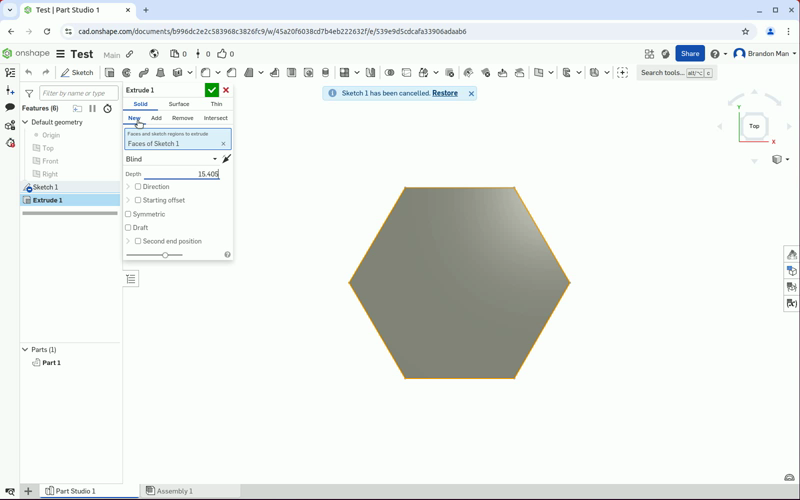
key(enter)
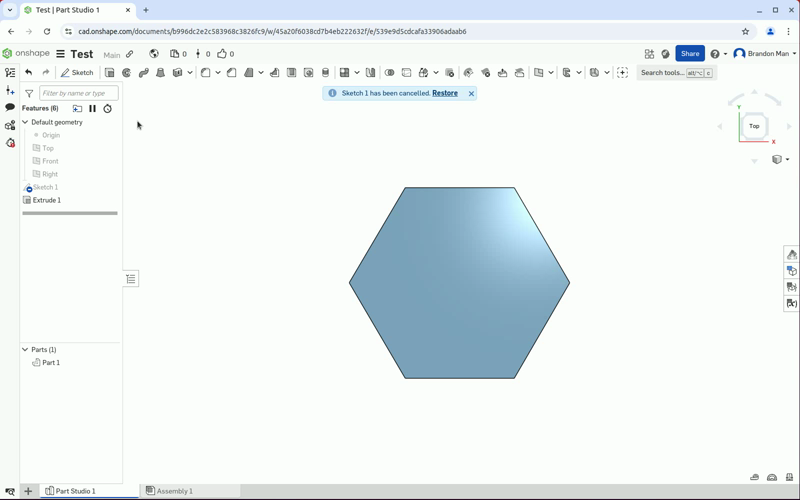
key(shift+h)
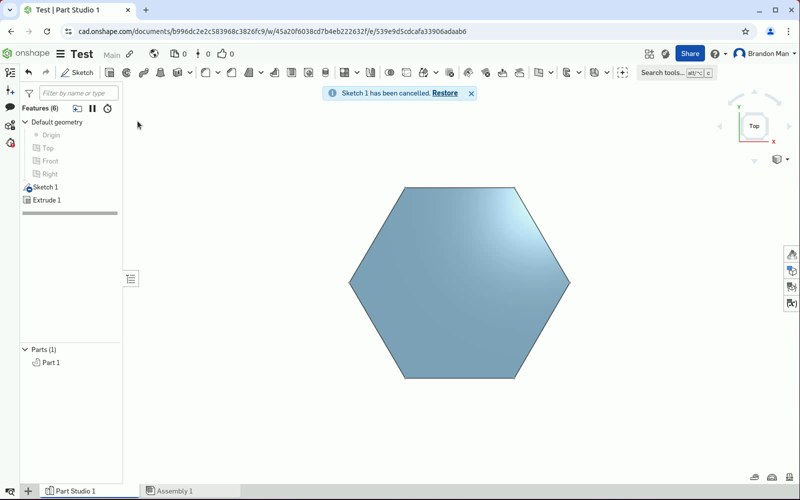
key(shift+h)
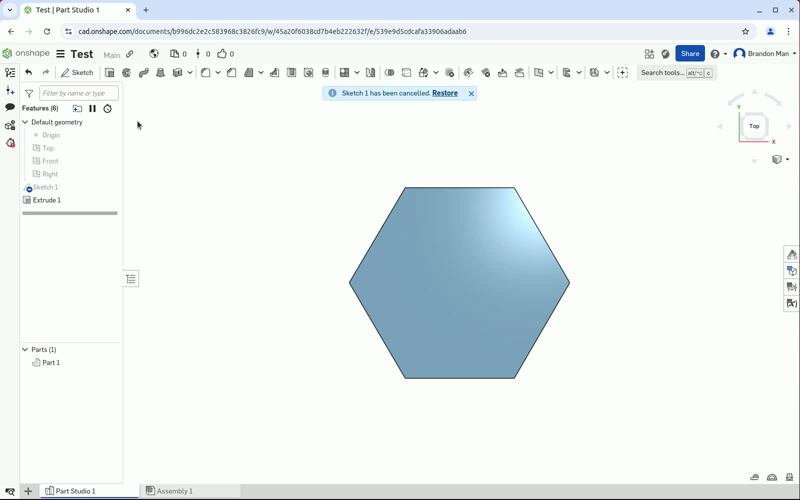
mouse_move(73, 189)
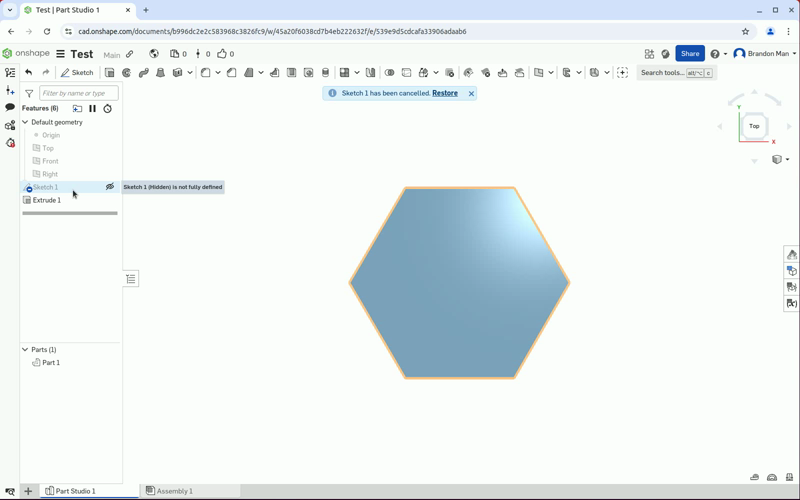
click(73, 189)
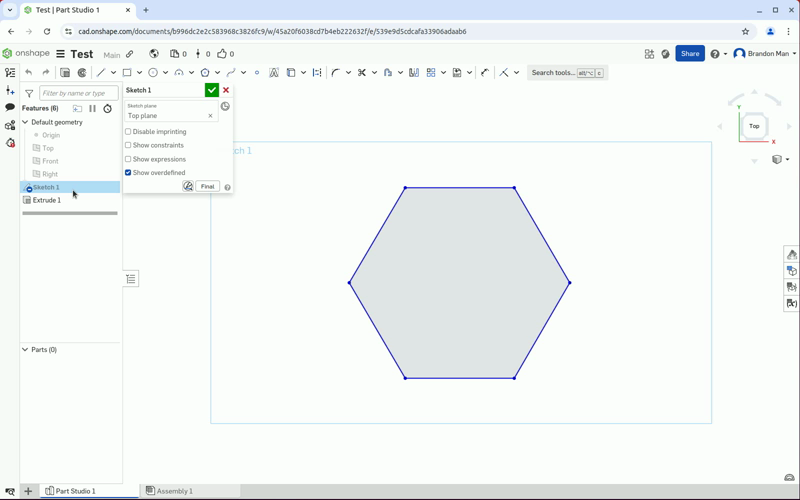
mouse_move(229, 92)
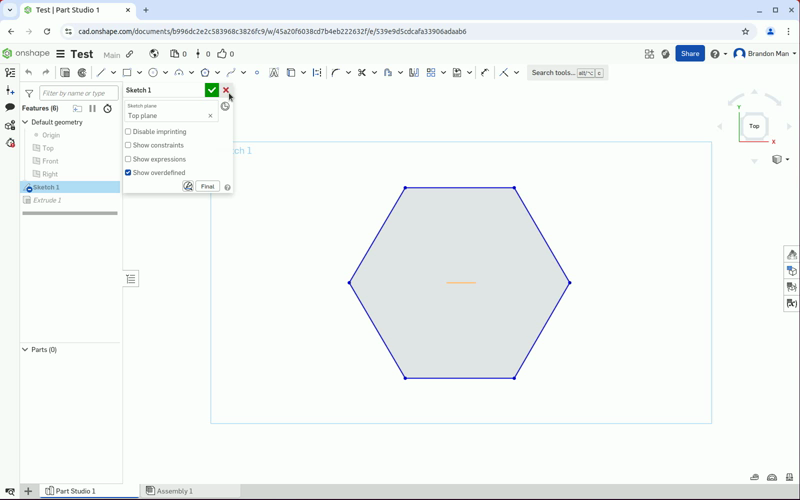
click(229, 92)
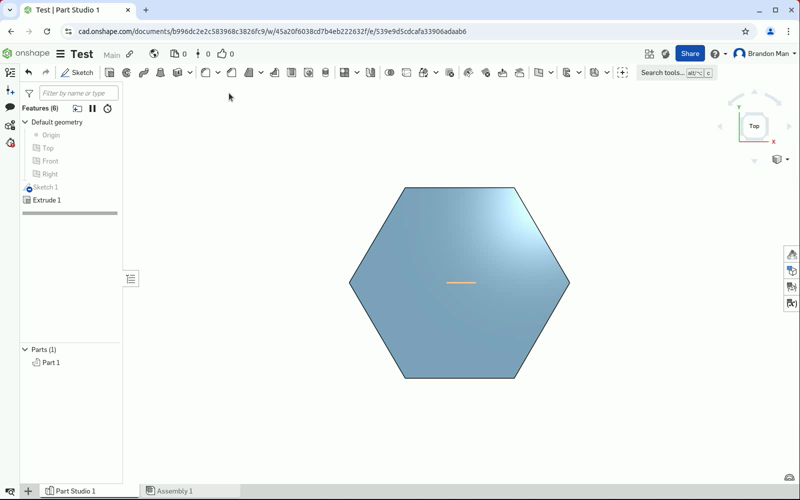
mouse_move(541, 75)
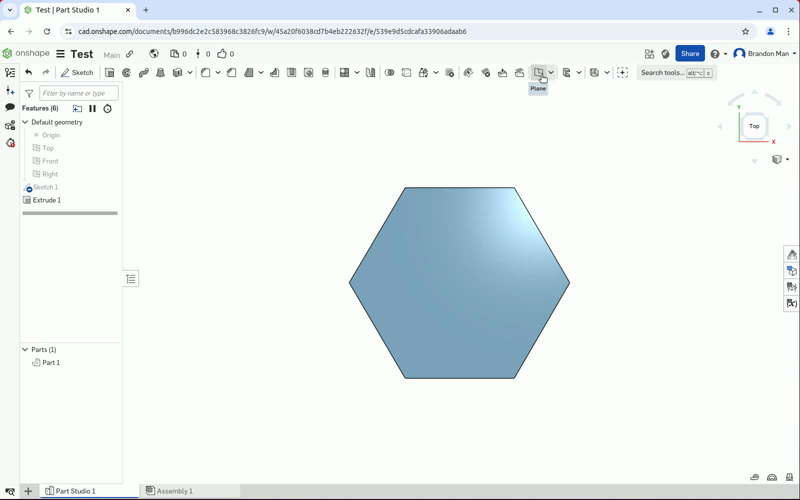
click(541, 75)
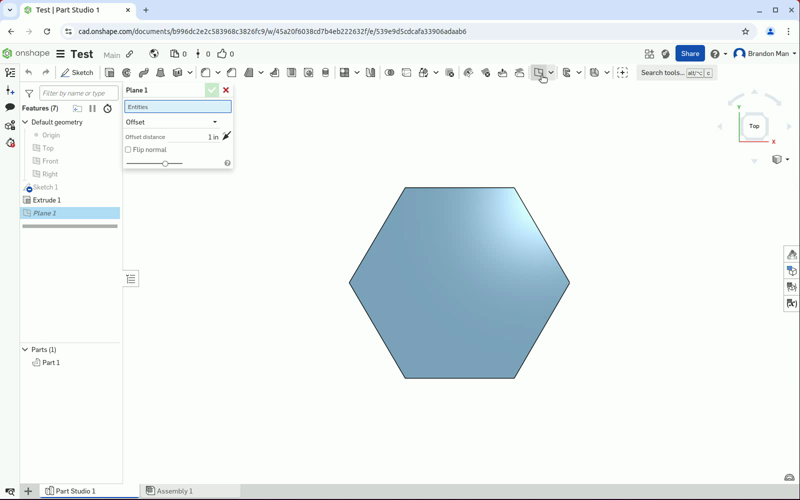
mouse_move(73, 150)
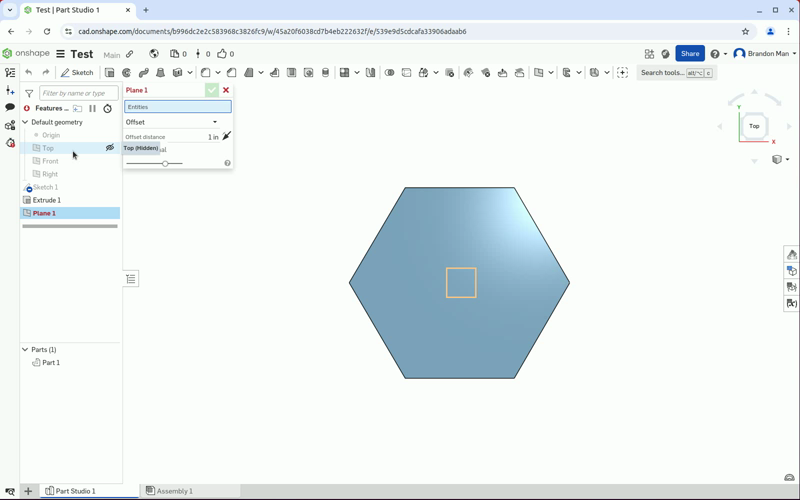
click(73, 150)
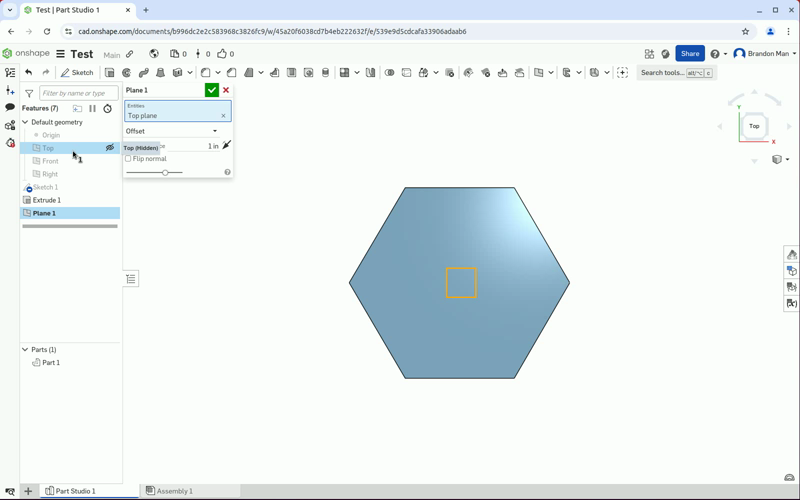
key(tab, 2)
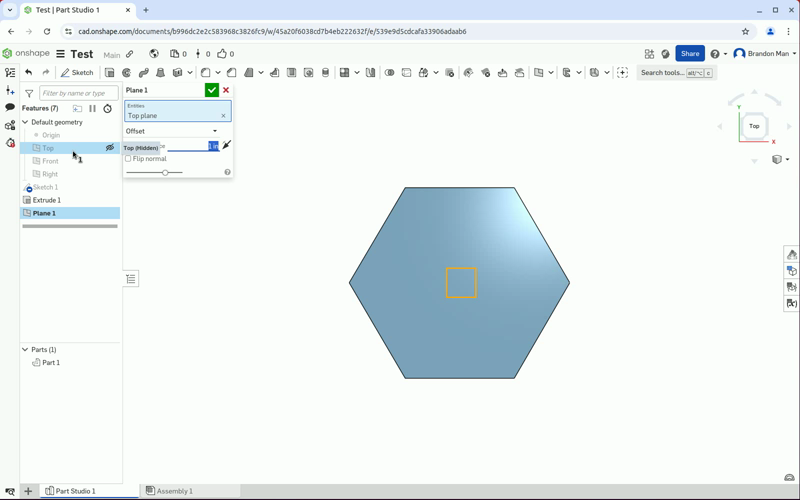
text(15.405)
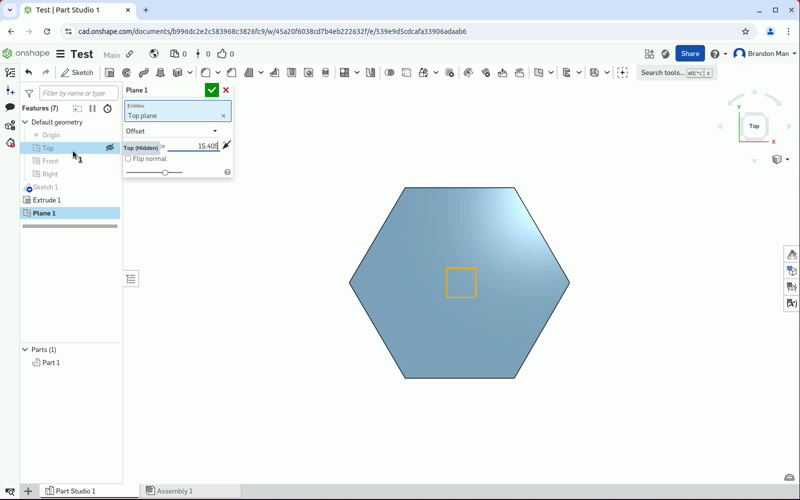
key(enter, 2)
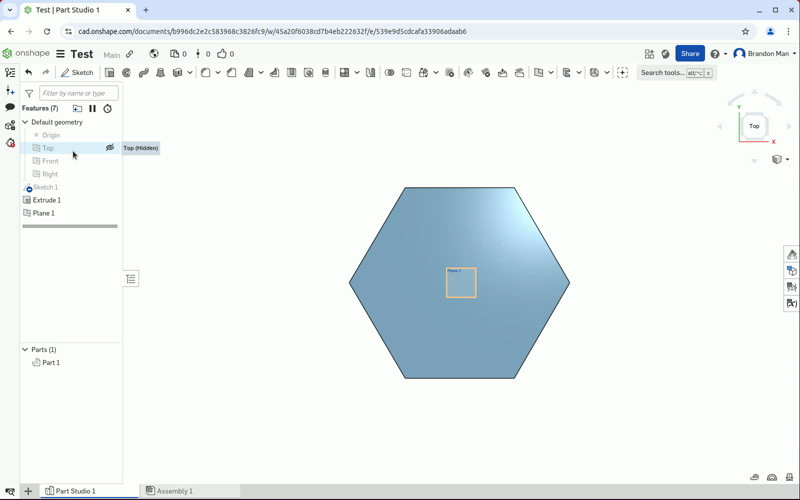
key(shift+s)
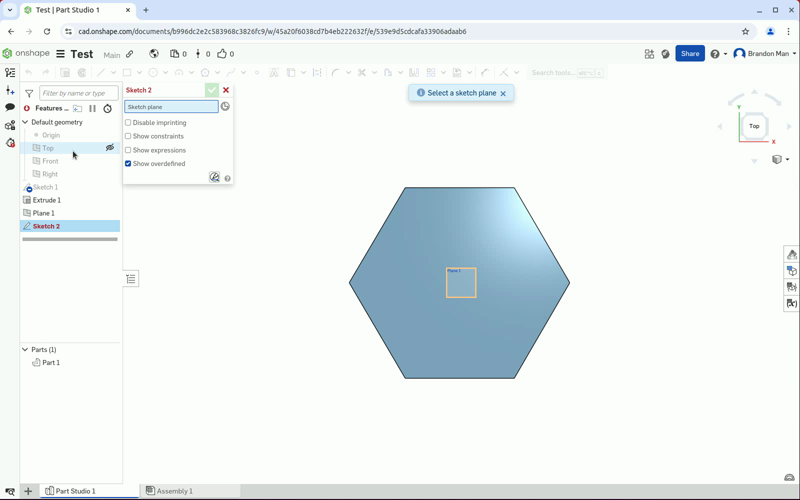
mouse_move(73, 215)
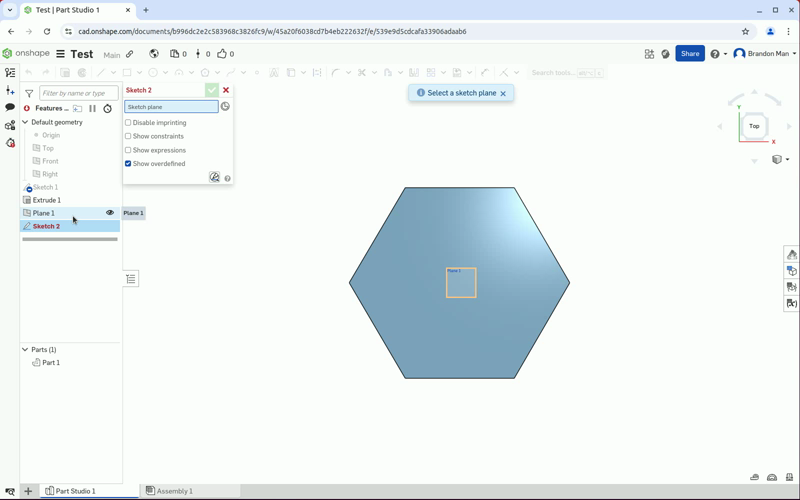
click(73, 215)
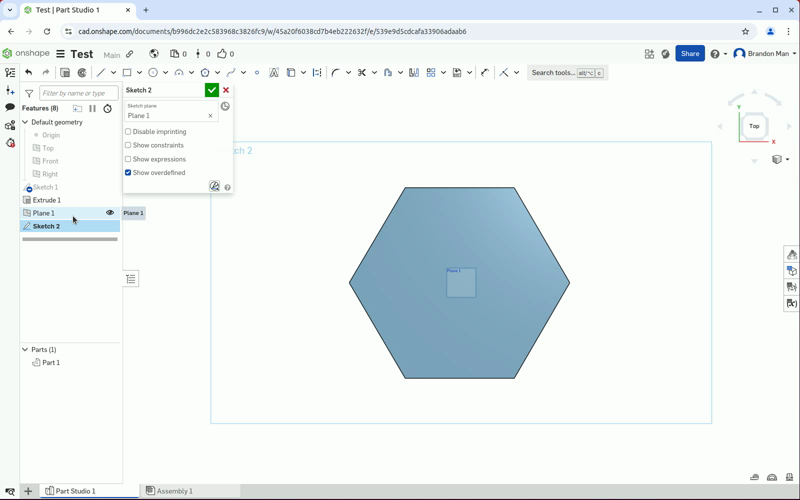
mouse_move(73, 352)
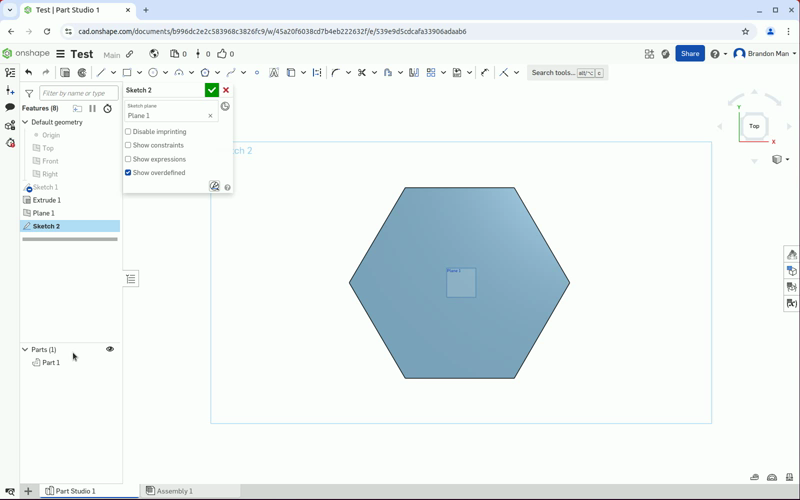
key(y)
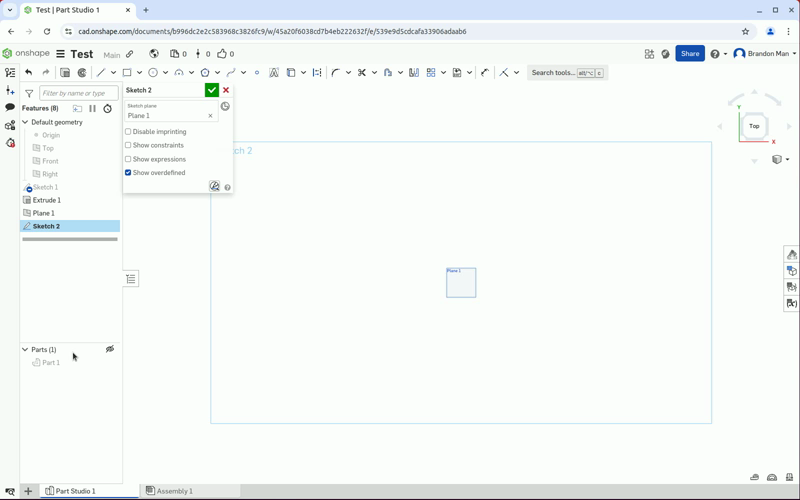
key(c)
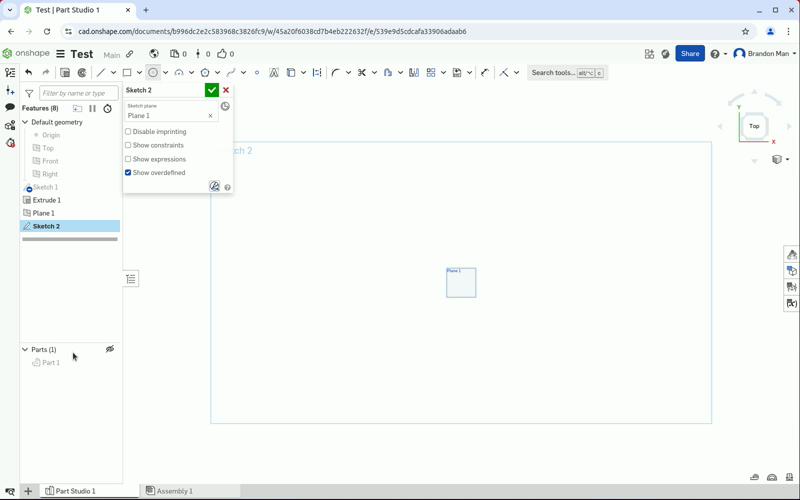
key_down(shift)
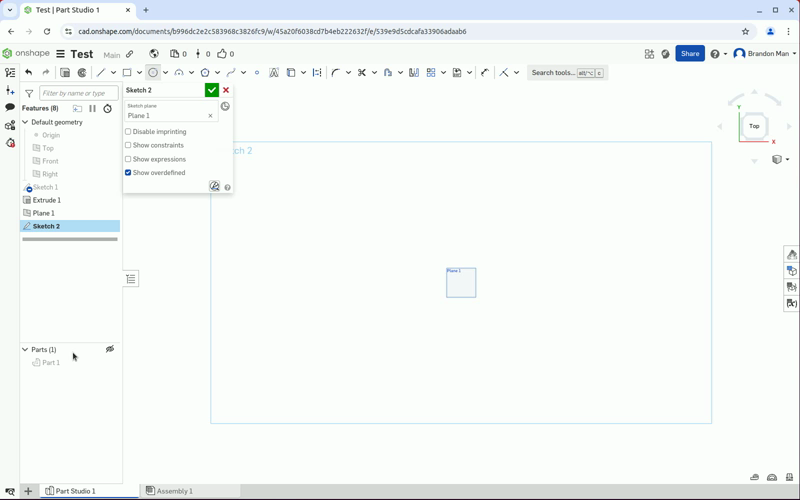
mouse_move(461, 282)
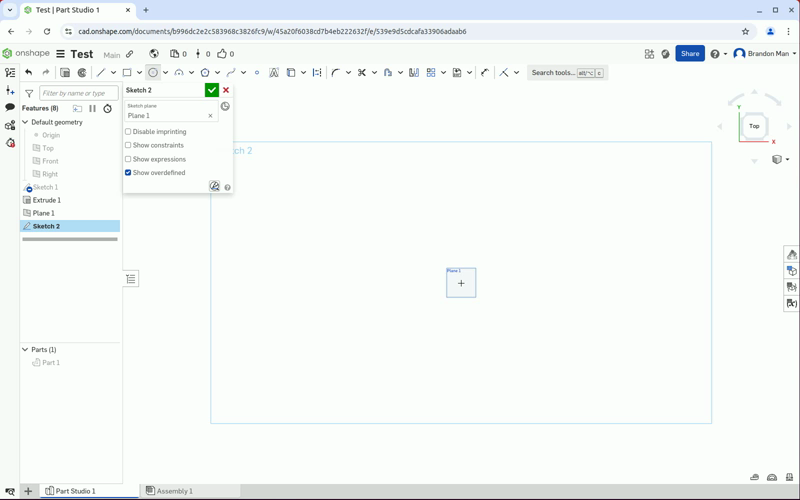
click(461, 282)
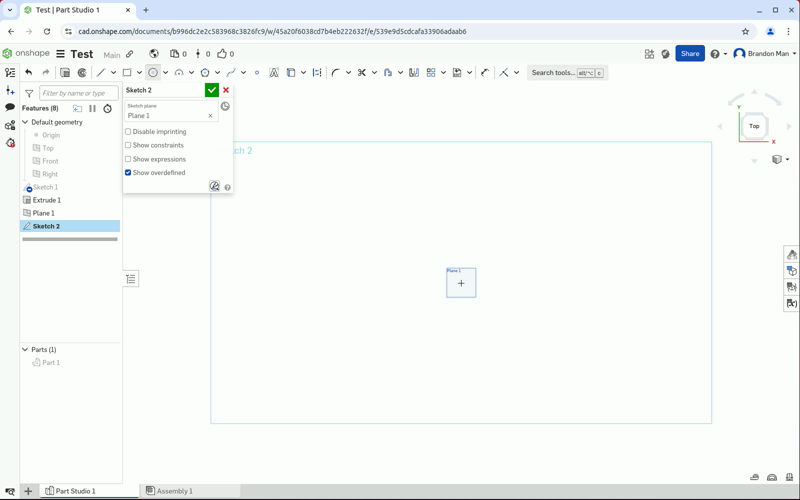
key_up(shift)
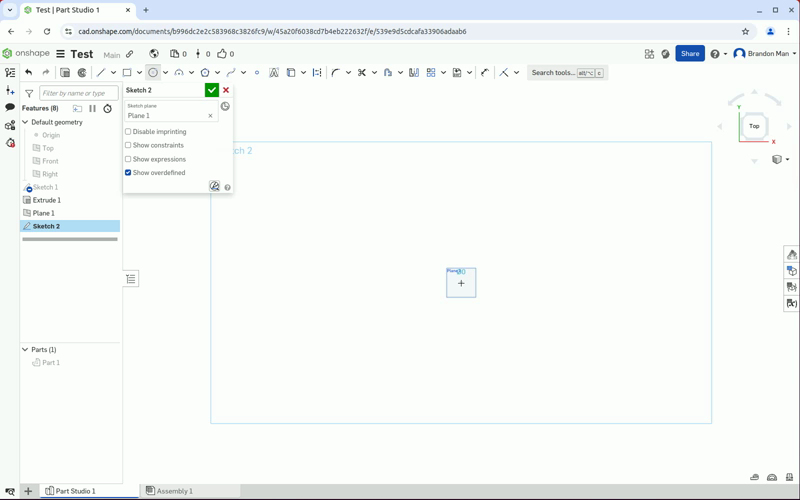
mouse_move(552, 282)
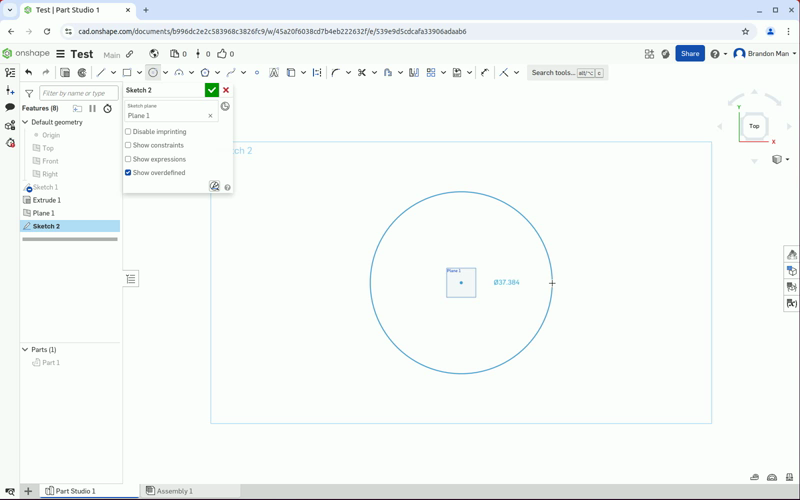
click(552, 282)
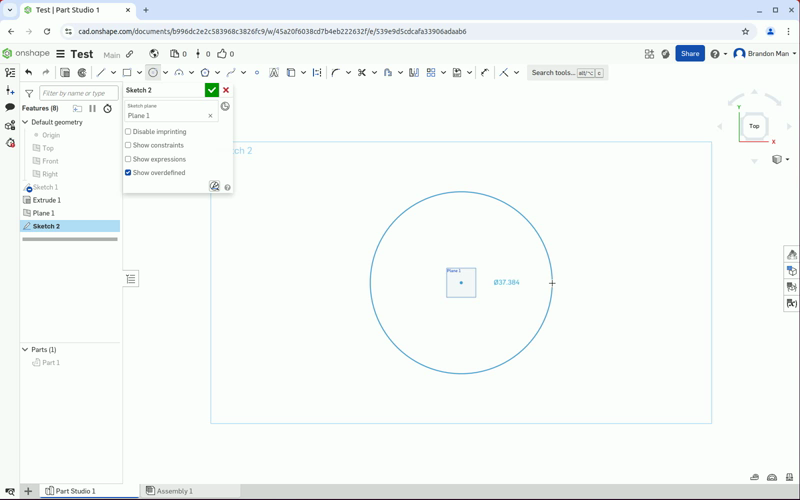
key(esc)
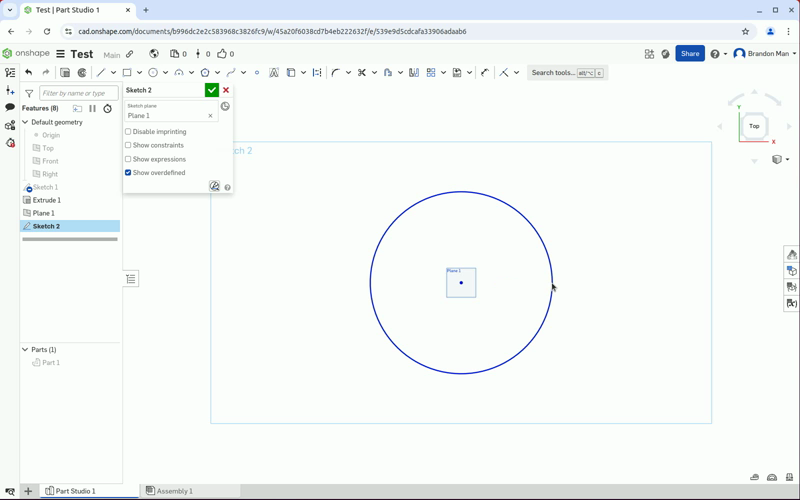
mouse_move(421, 301)
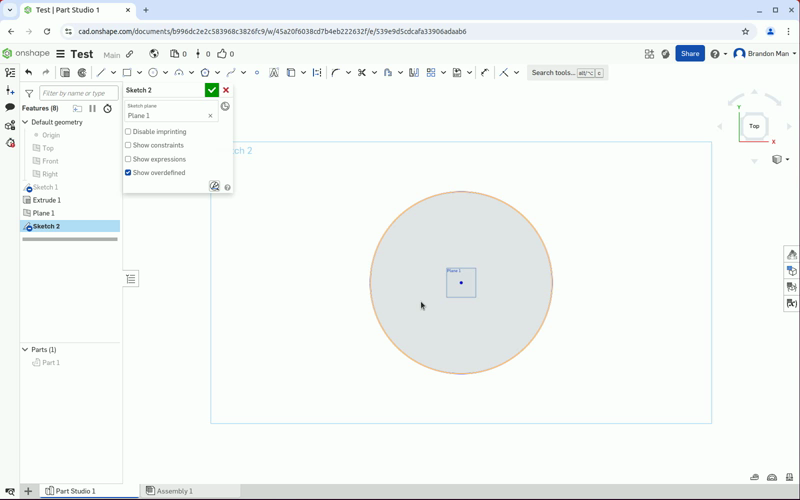
click(421, 301)
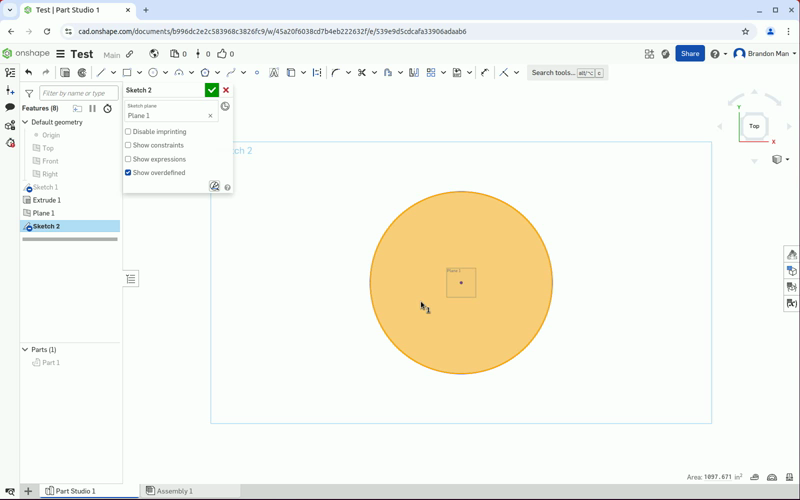
mouse_move(73, 352)
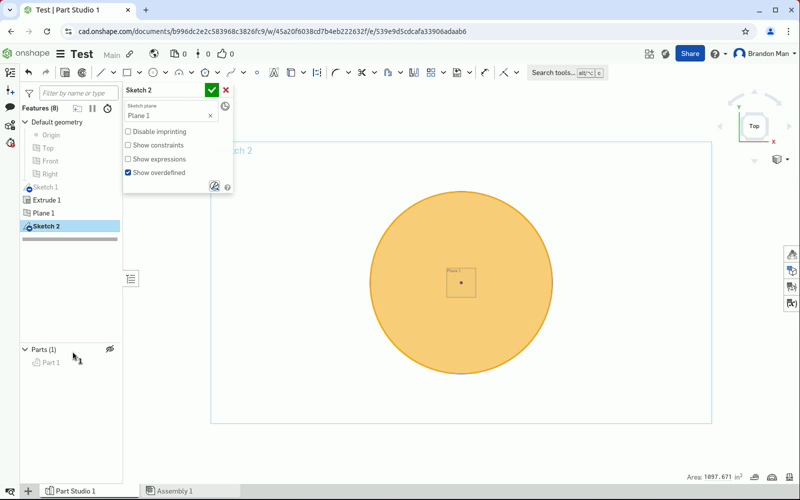
key(shift+y)
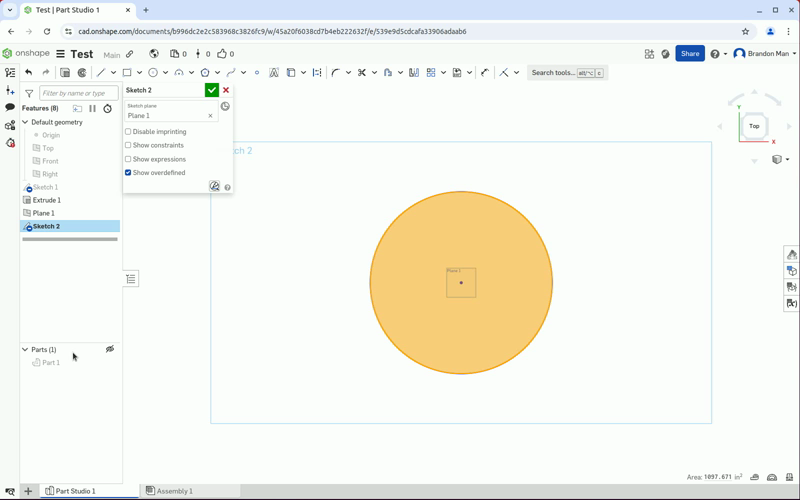
key(shift+e)
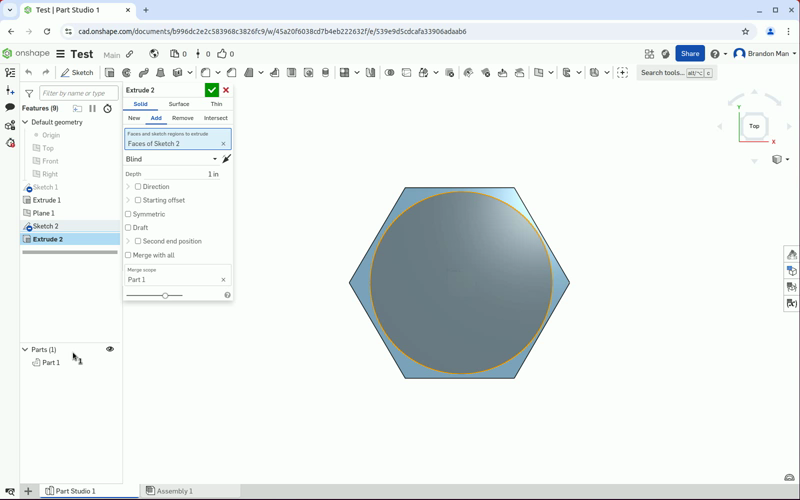
mouse_move(143, 106)
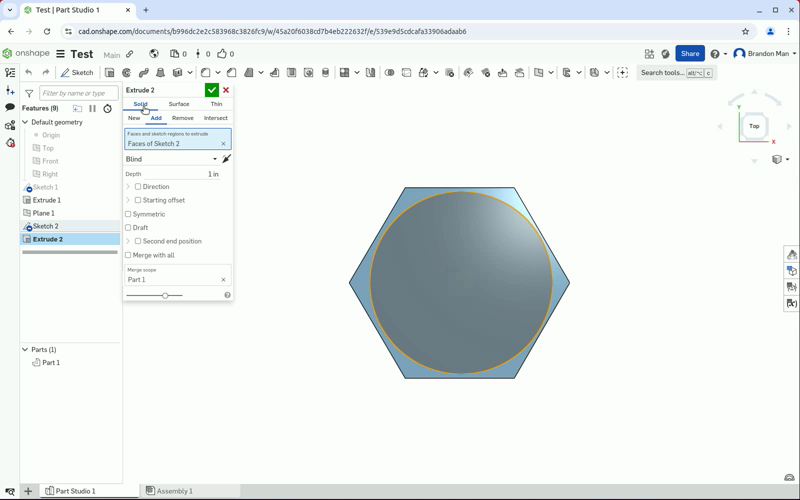
click(143, 106)
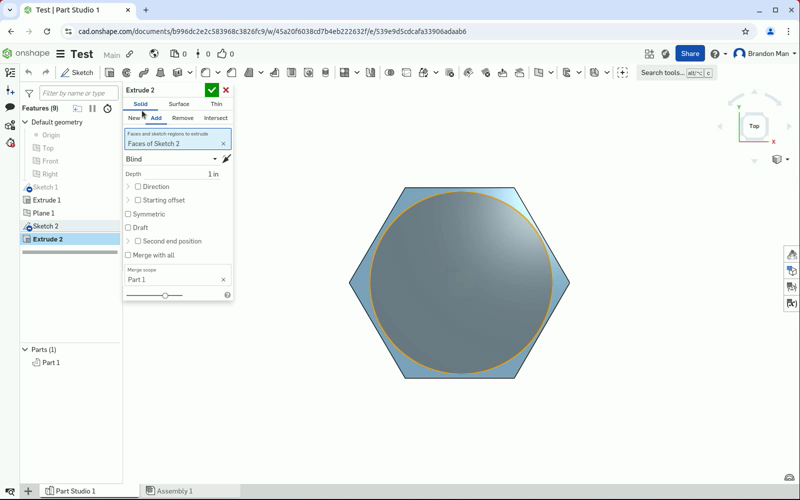
mouse_move(137, 120)
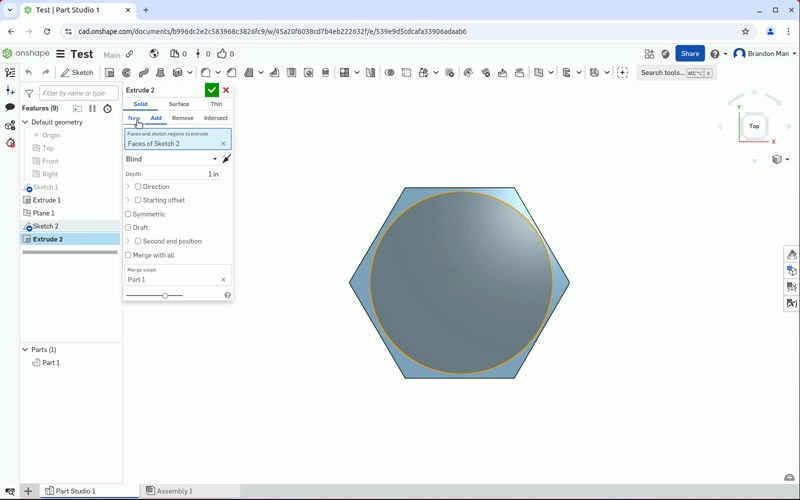
click(137, 120)
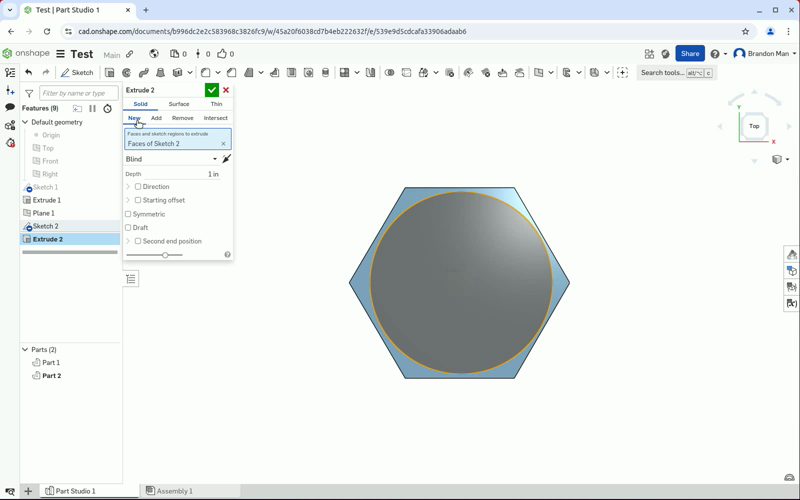
key(tab, 4)
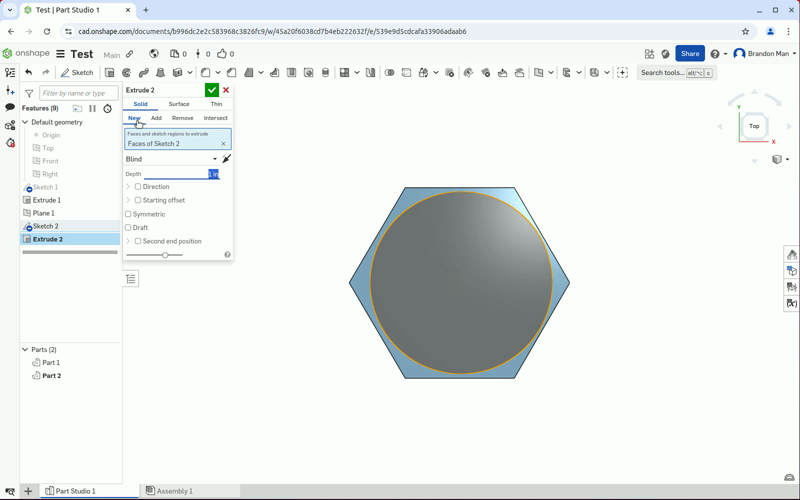
text(7.703)
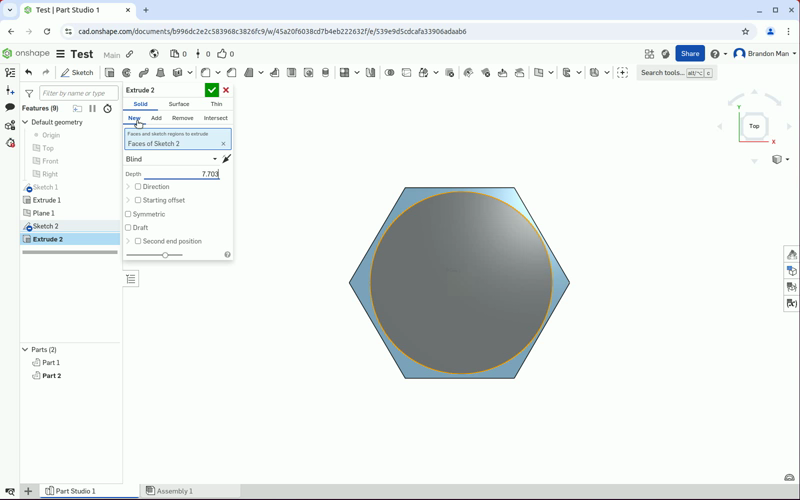
key(enter)
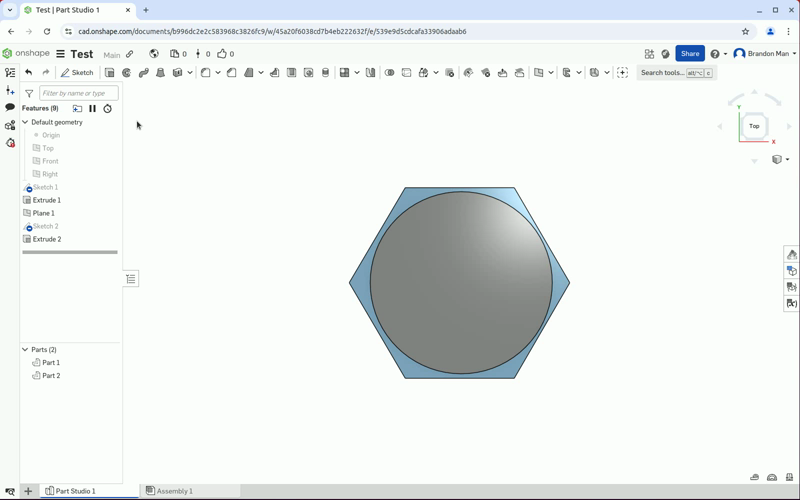
key(shift+h)
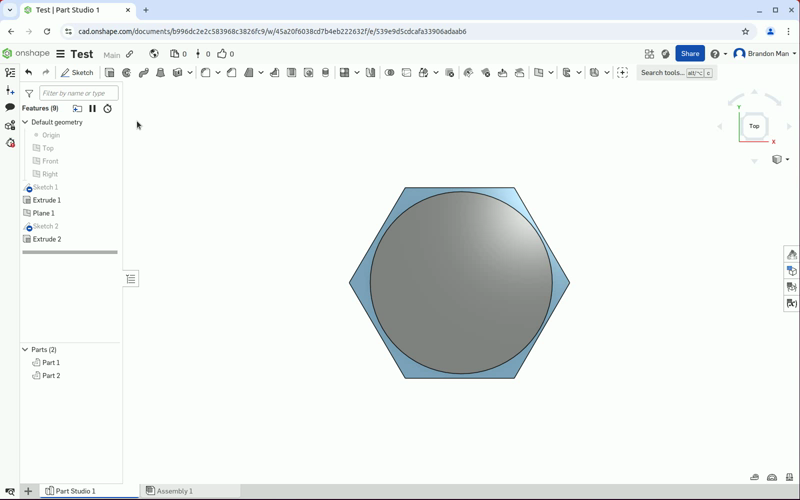
key(shift+h)
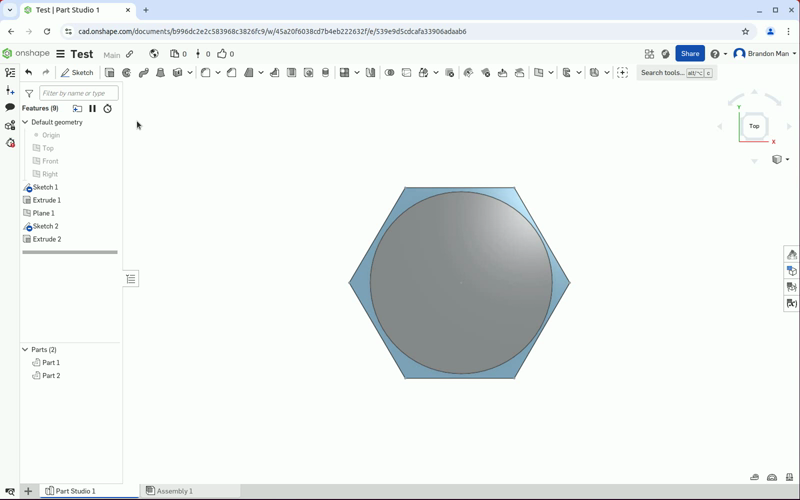
key(shift+7)
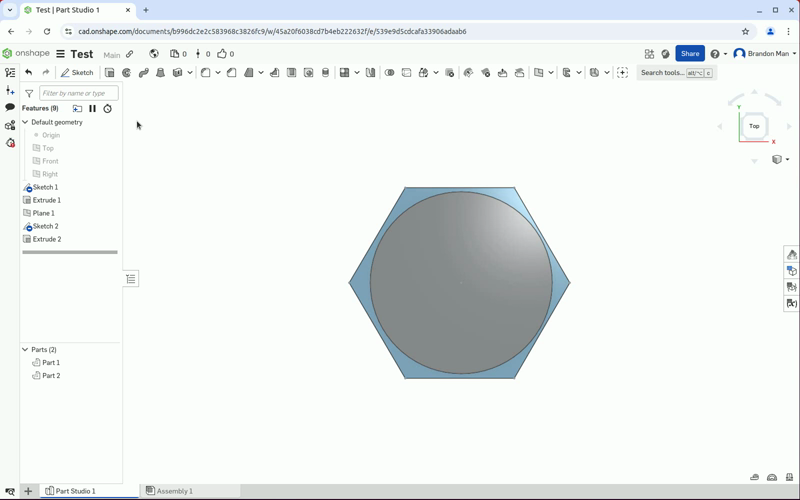
key(up, 3)
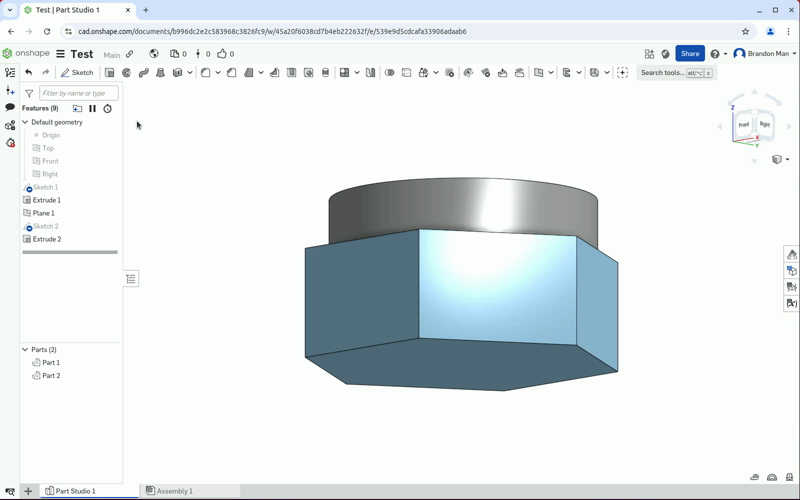
key(left, 3)
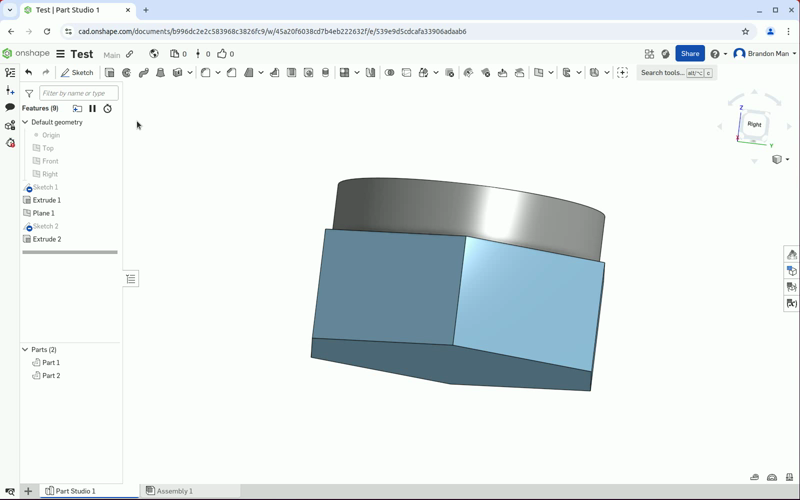
key(right, 3)
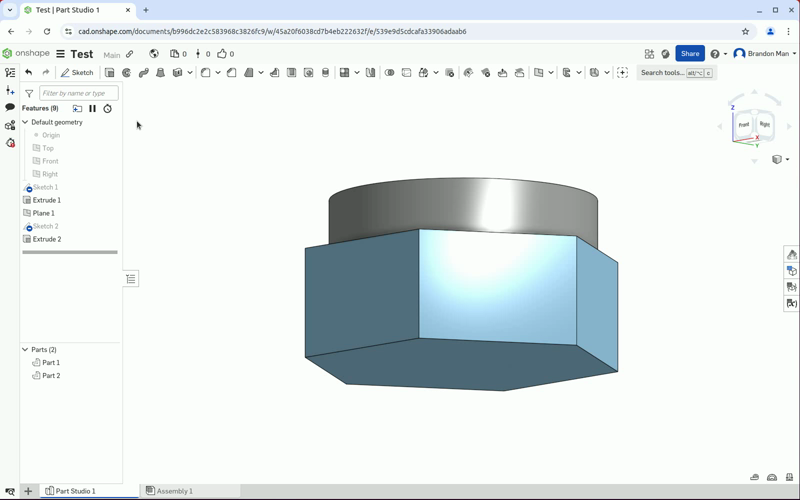
key(down, 3)
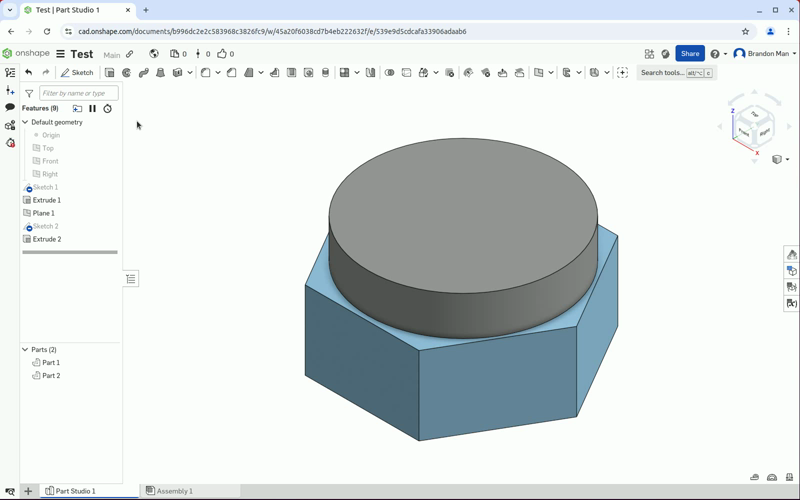
mouse_move(73, 189)
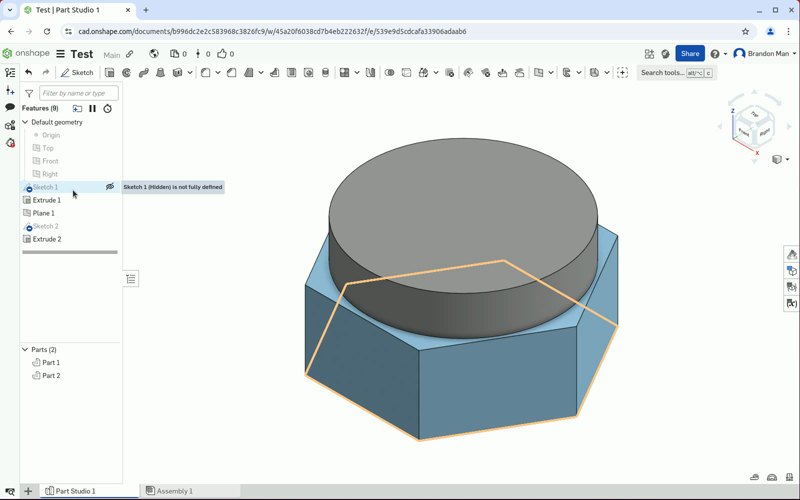
click(73, 189)